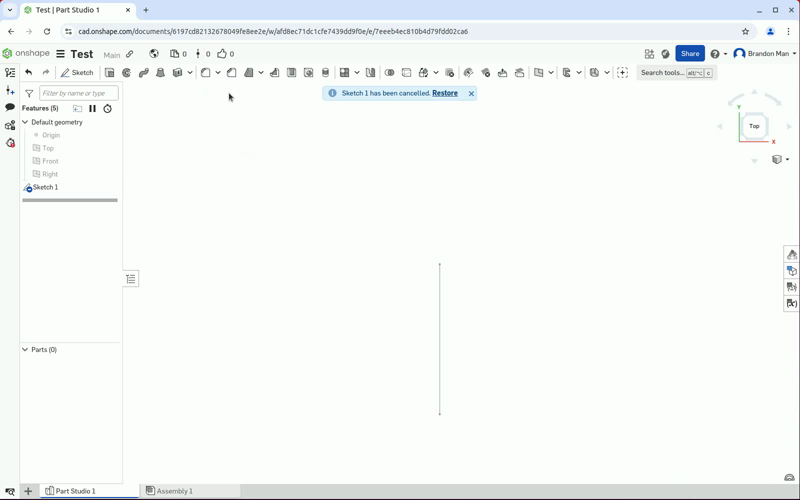
key(shift+h)
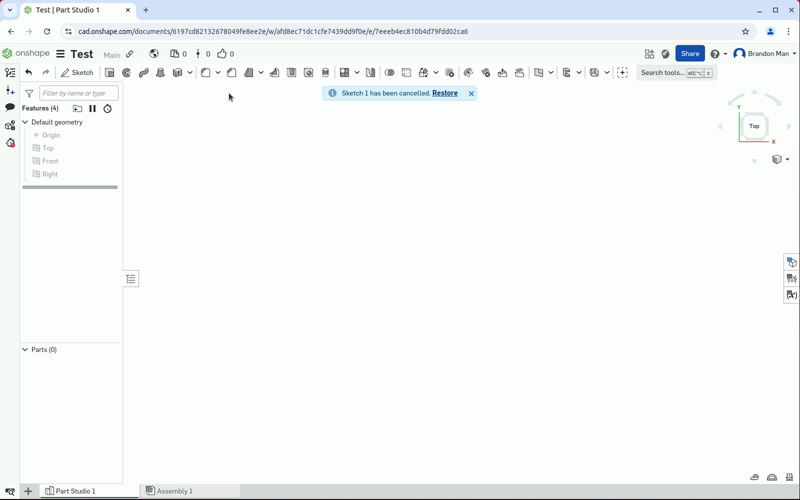
mouse_move(73, 352)
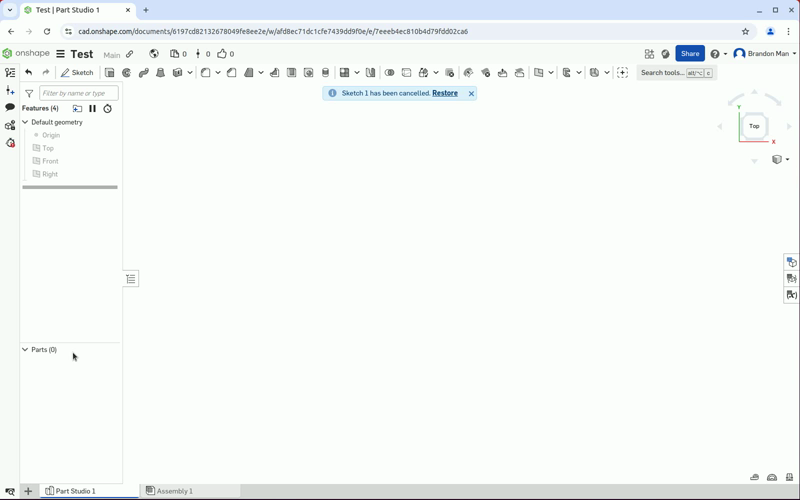
key(y)
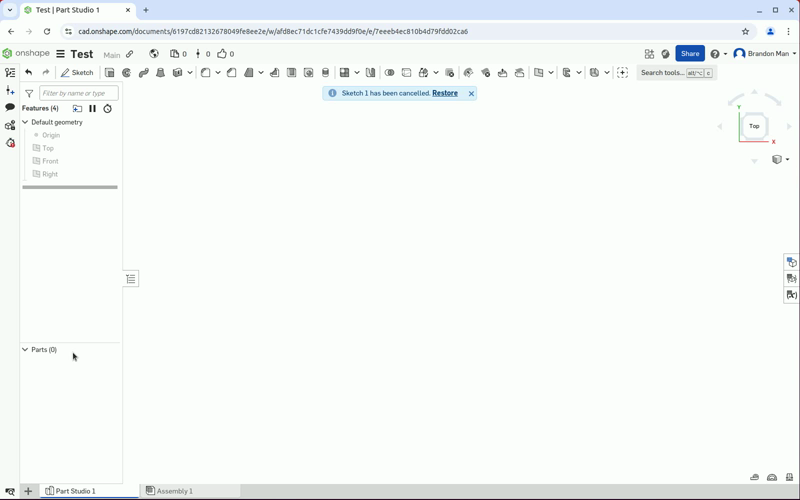
key(shift+p)
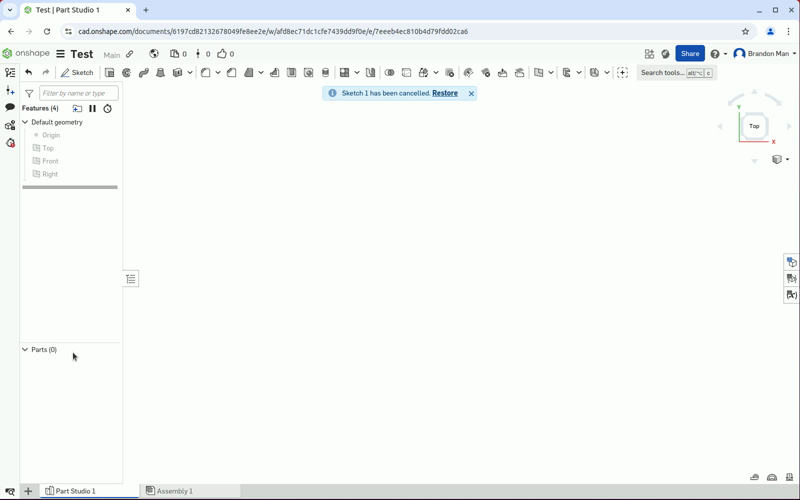
key(space)
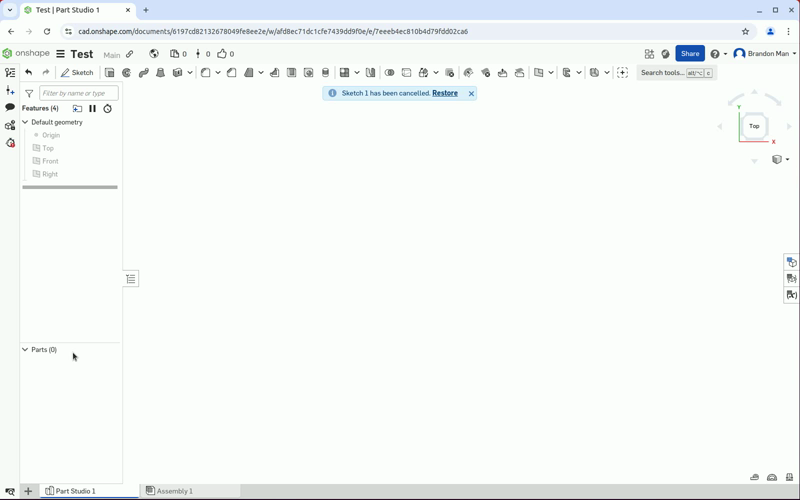
key_down(shift)
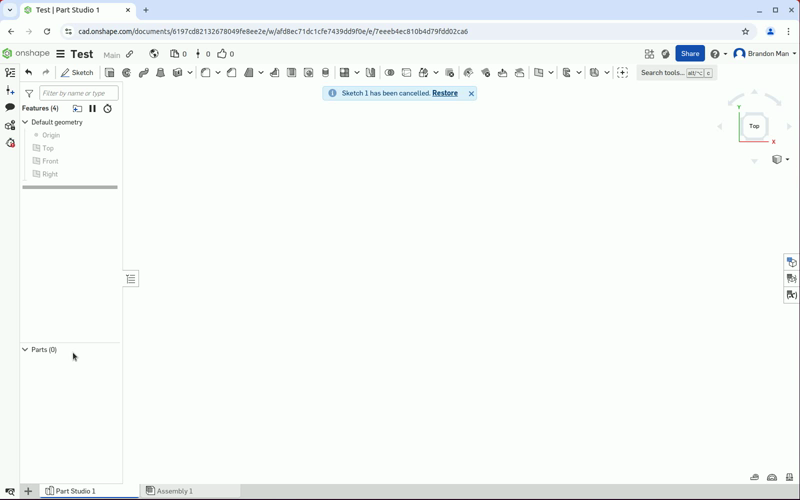
key(up)
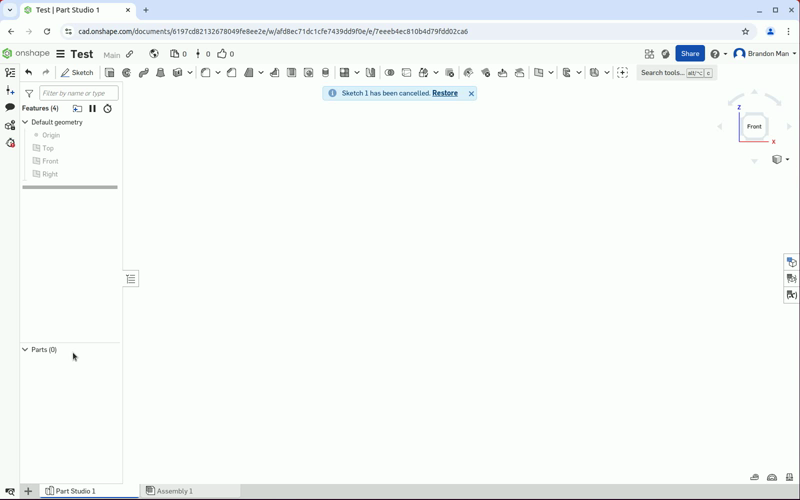
key_up(shift)
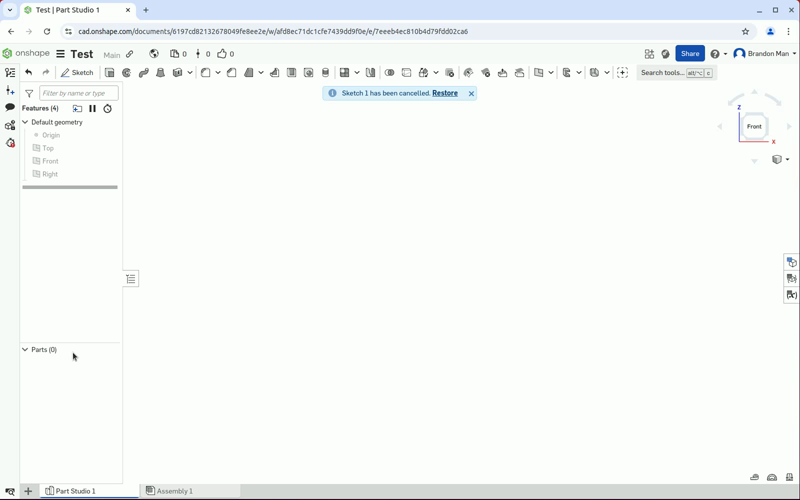
mouse_move(73, 352)
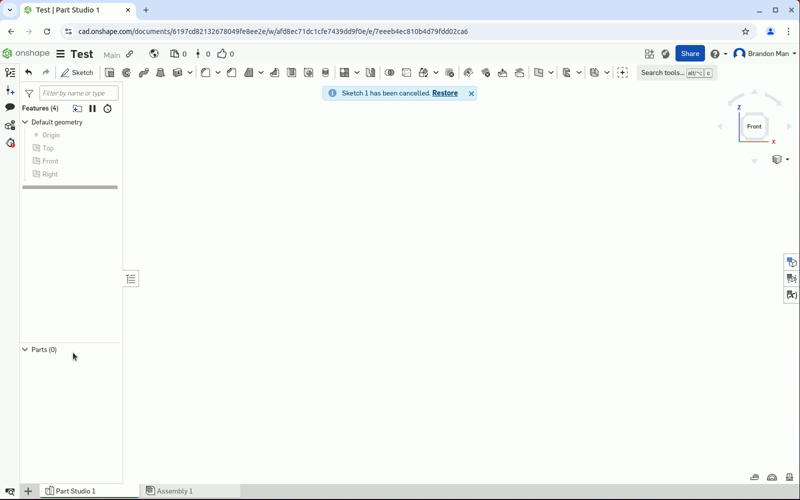
key(shift+y)
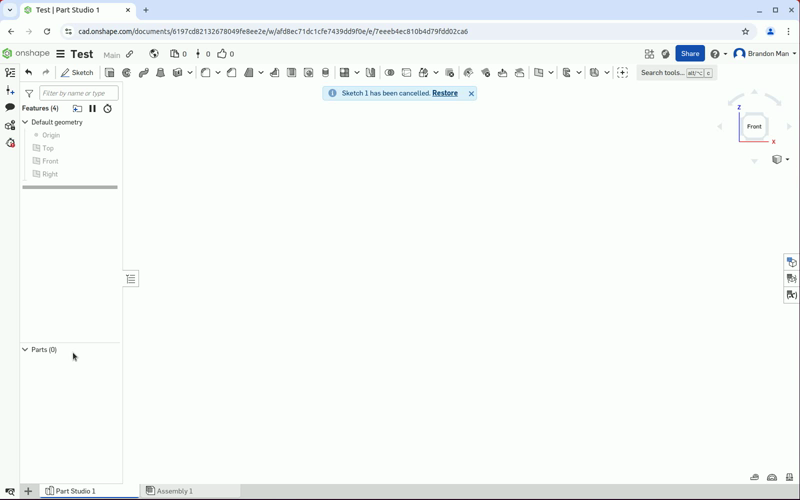
key(shift+s)
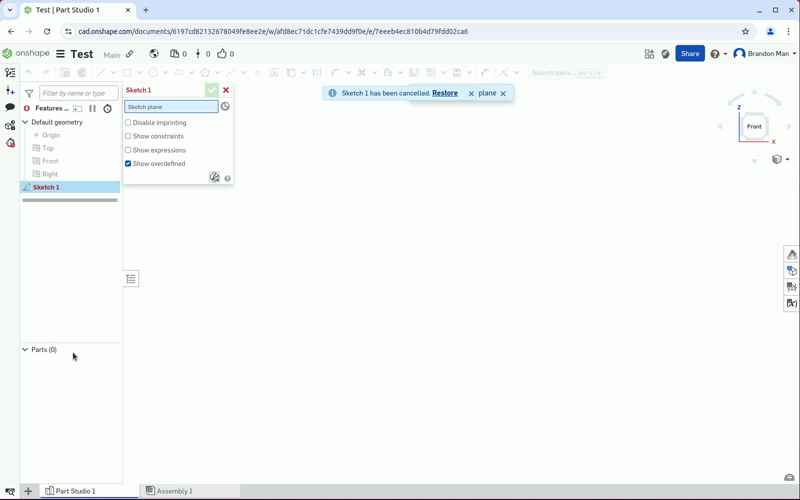
mouse_move(73, 163)
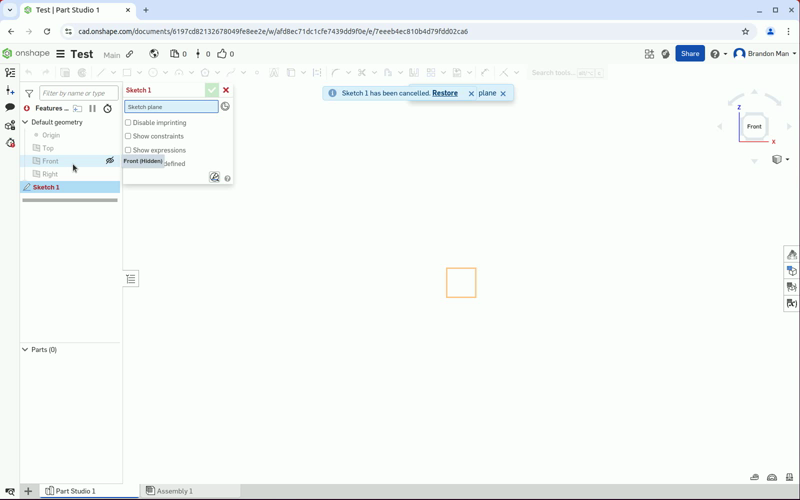
click(73, 163)
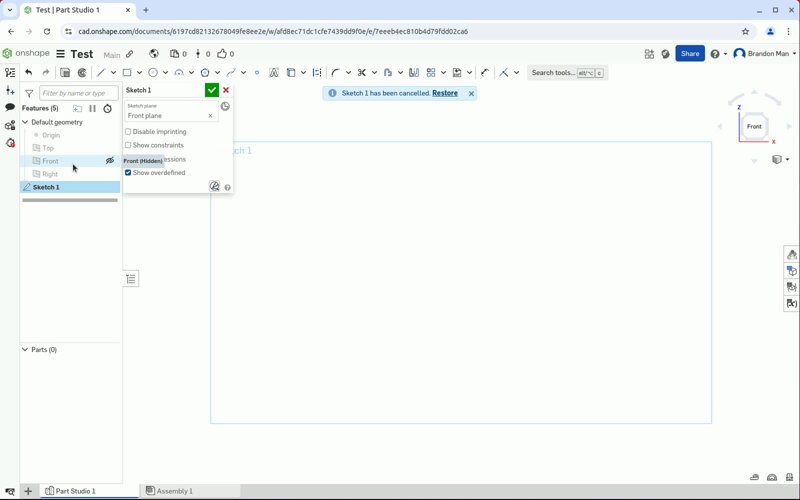
mouse_move(73, 352)
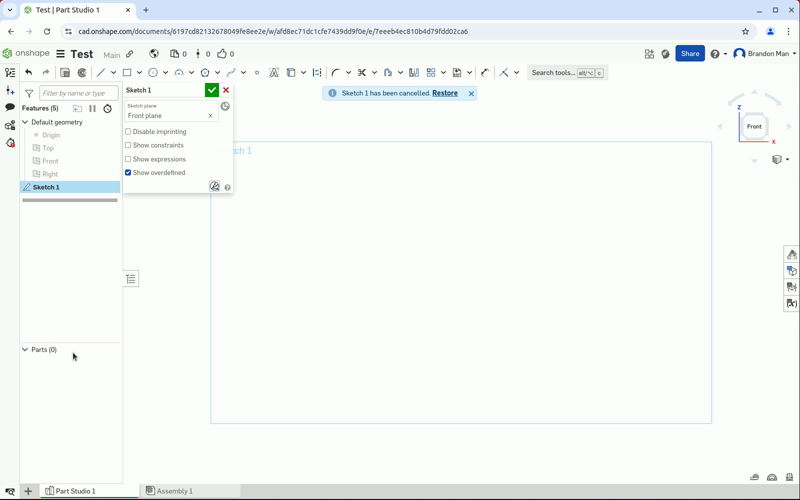
key(y)
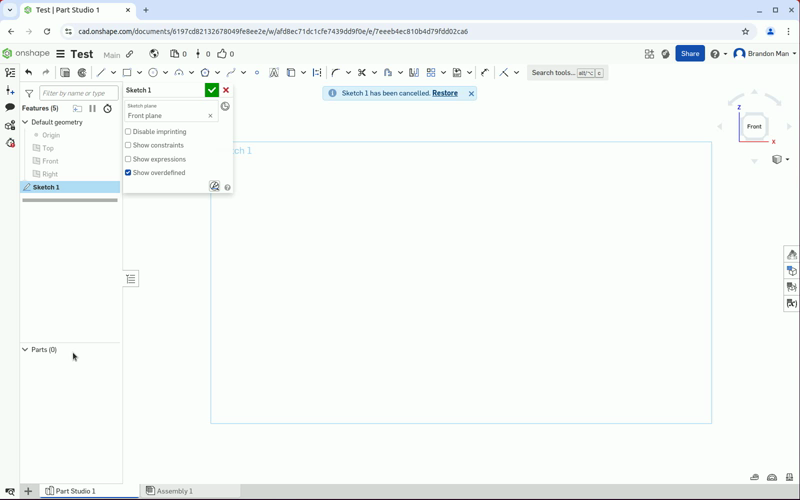
key(l)
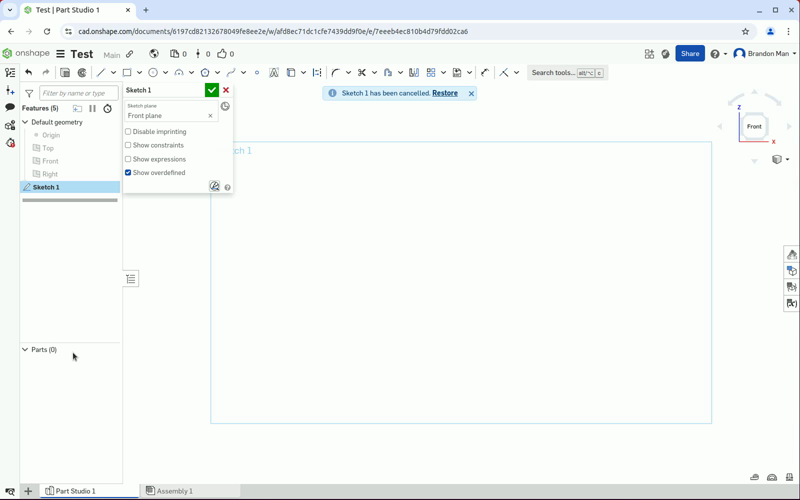
key_down(shift)
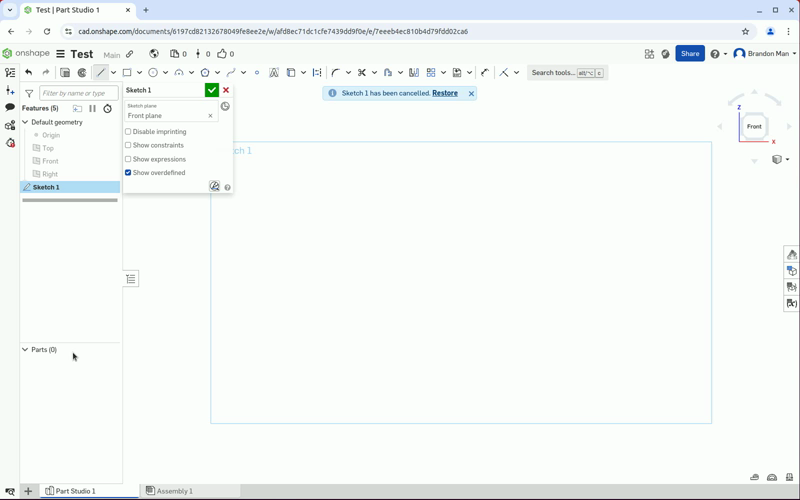
mouse_move(396, 343)
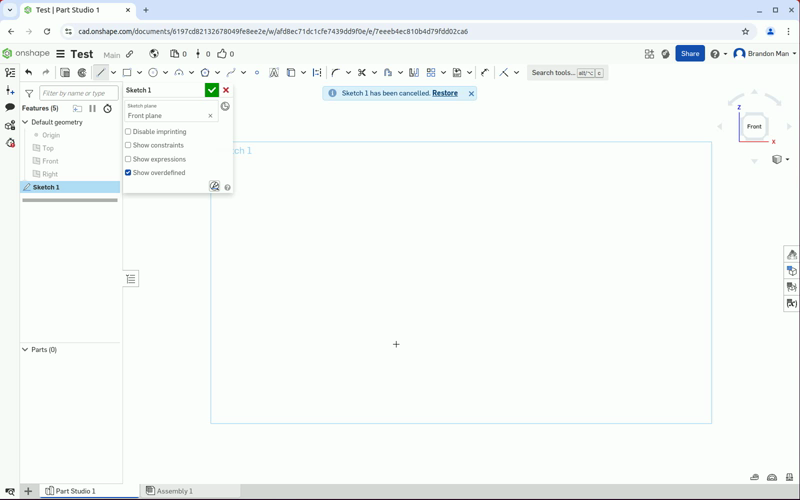
click(396, 343)
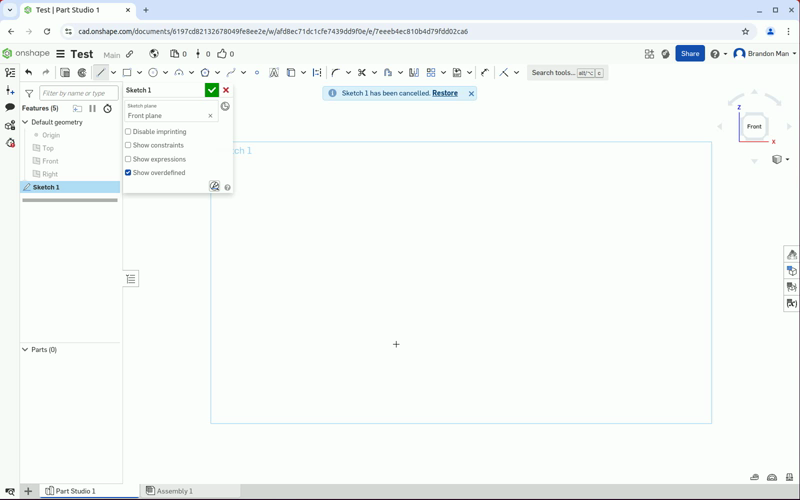
key_up(shift)
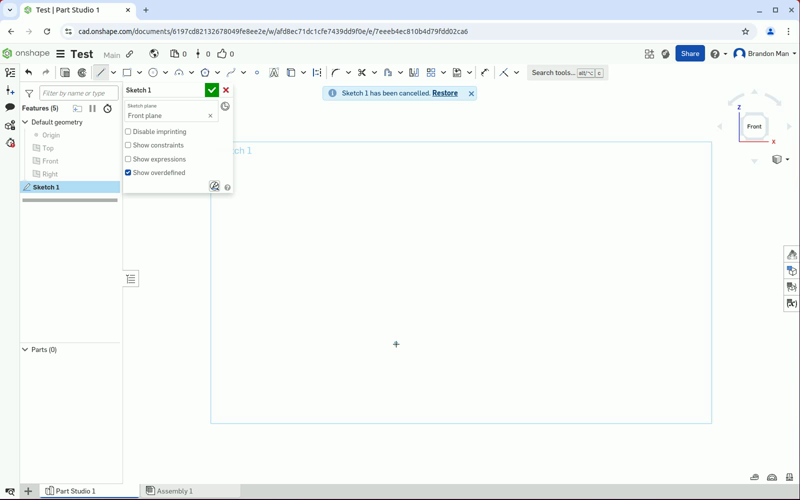
key_down(shift)
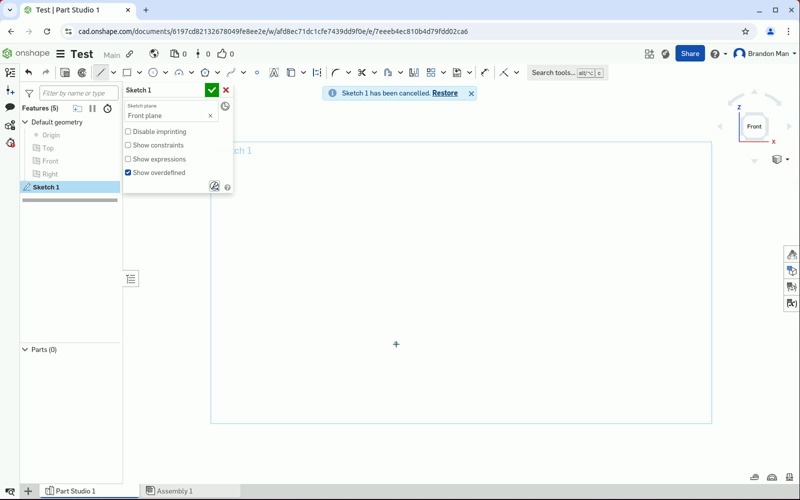
mouse_move(426, 343)
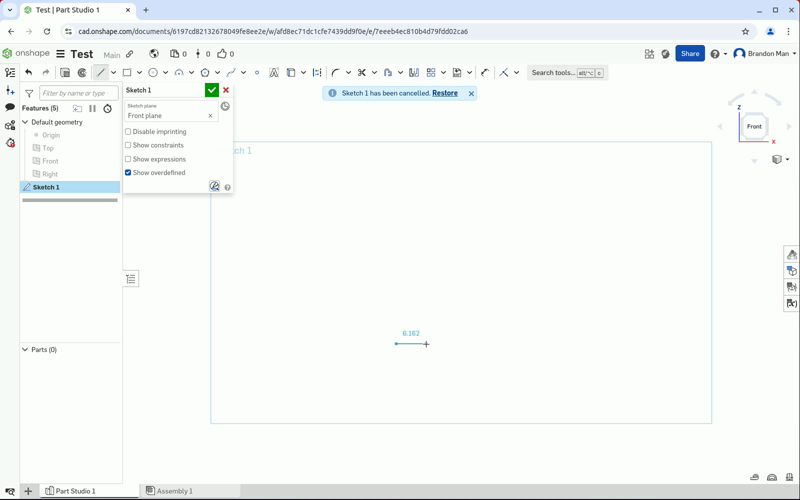
mouse_move(456, 343)
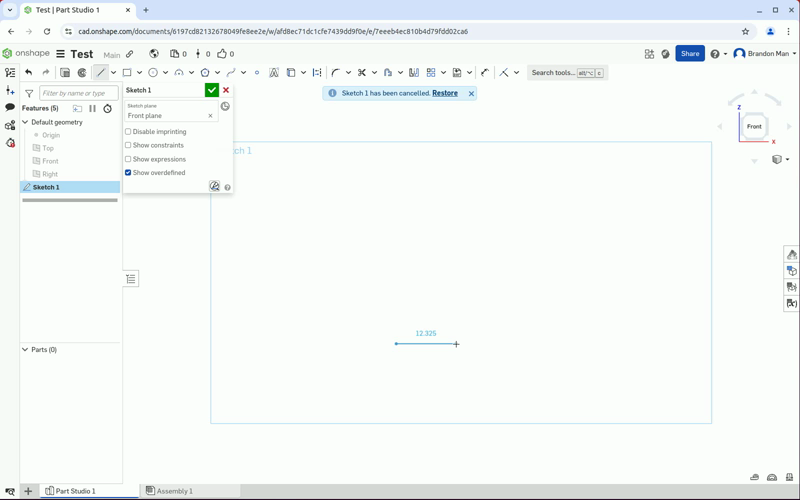
click(456, 343)
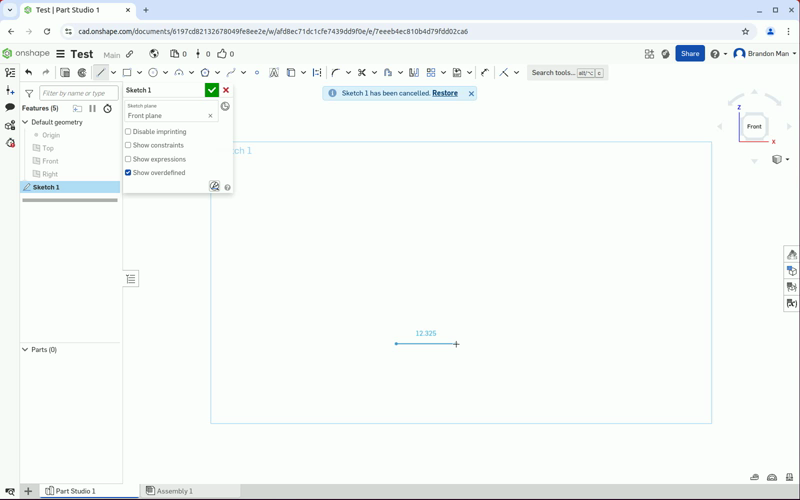
key_up(shift)
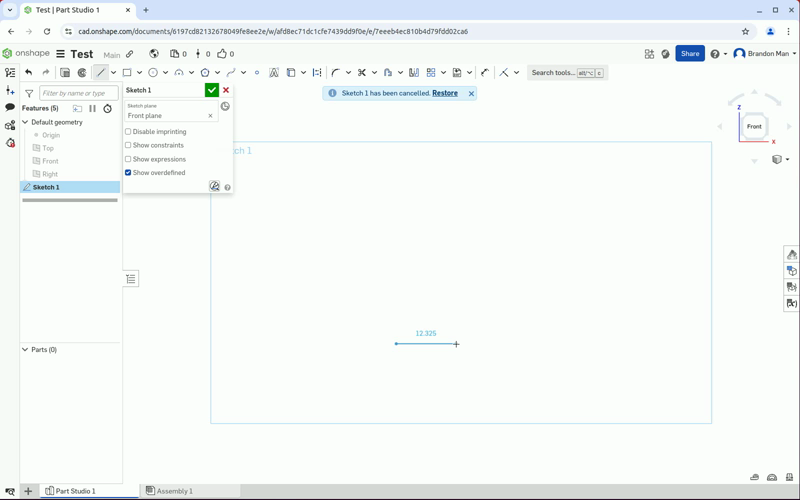
key_down(shift)
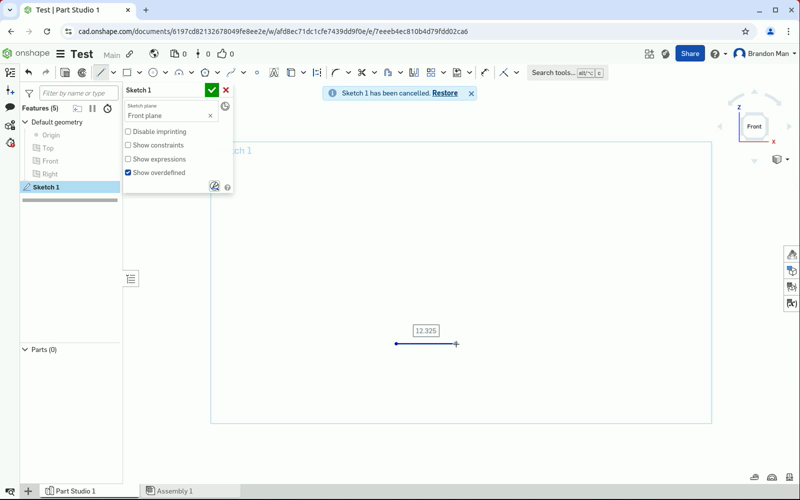
mouse_move(486, 343)
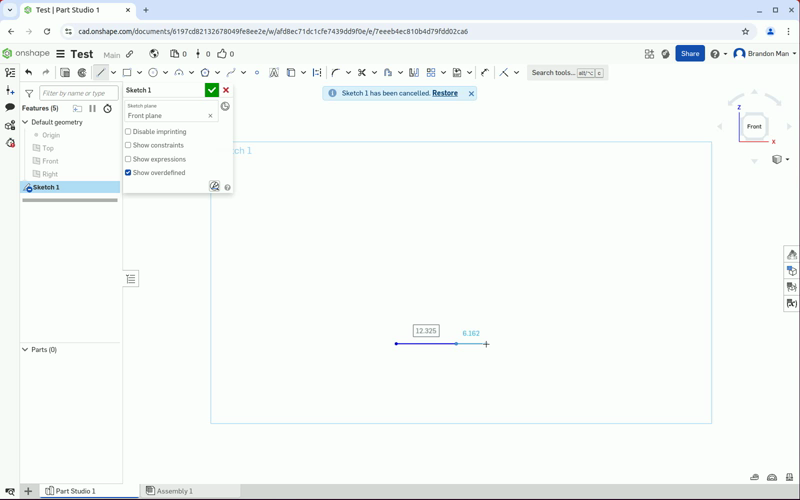
mouse_move(456, 313)
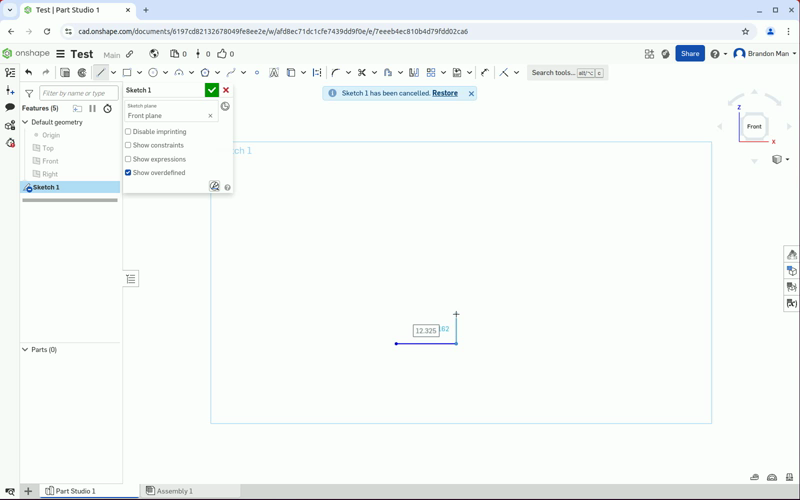
click(456, 313)
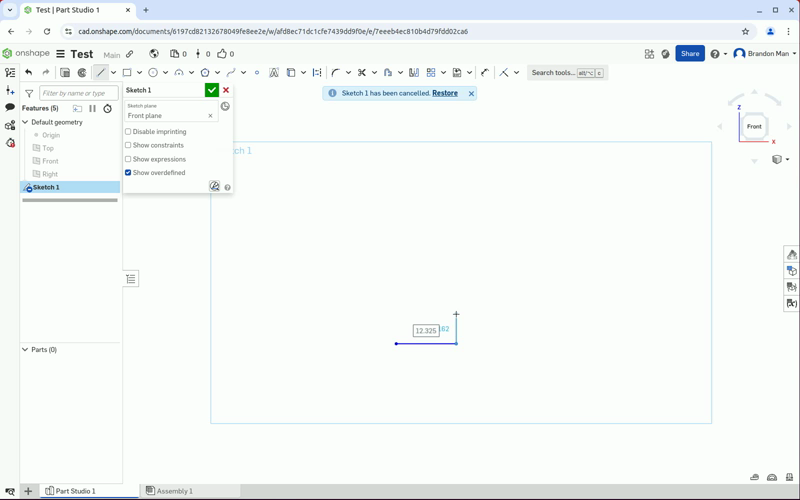
key_up(shift)
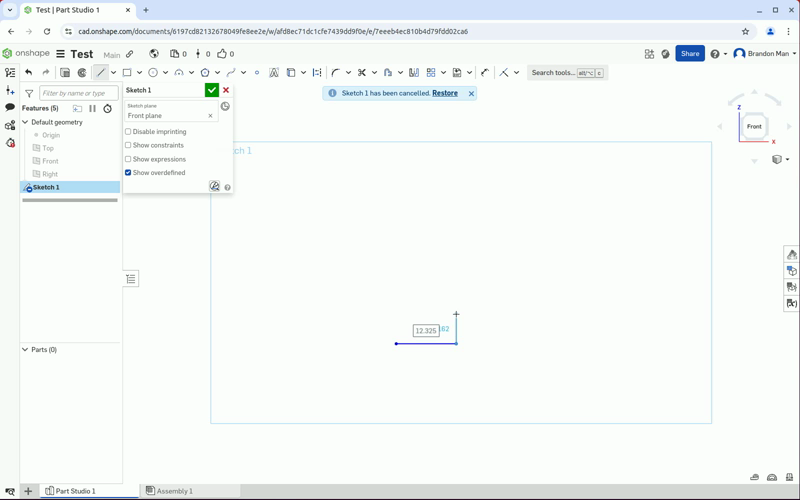
key_down(shift)
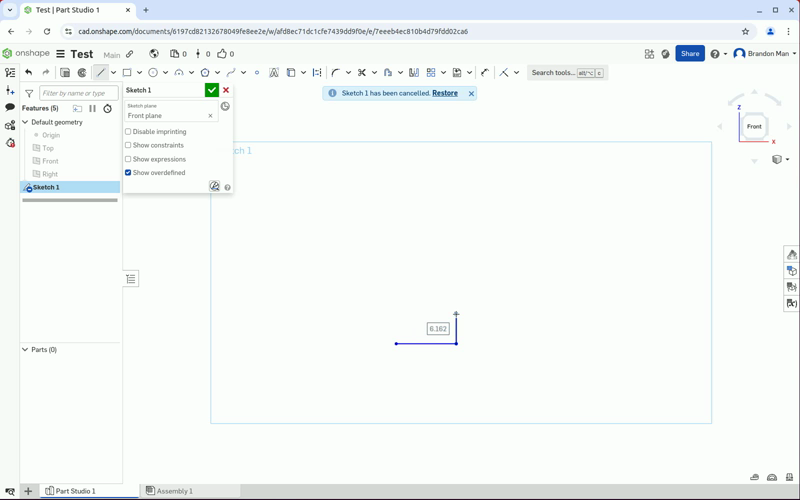
mouse_move(486, 313)
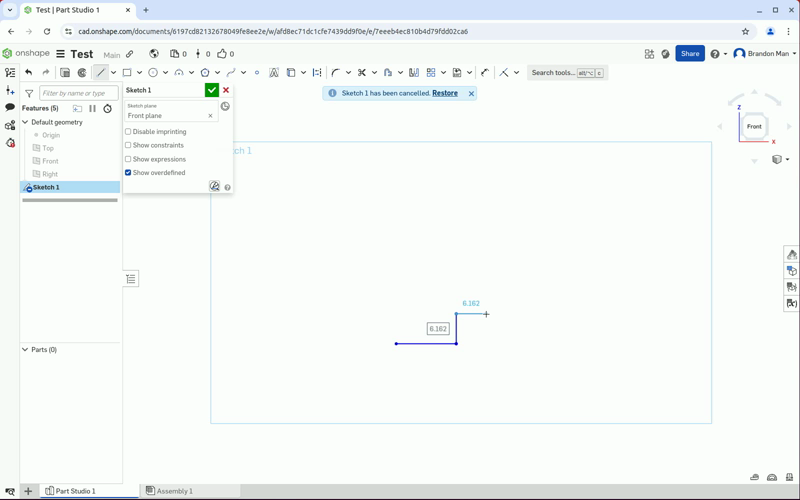
mouse_move(514, 313)
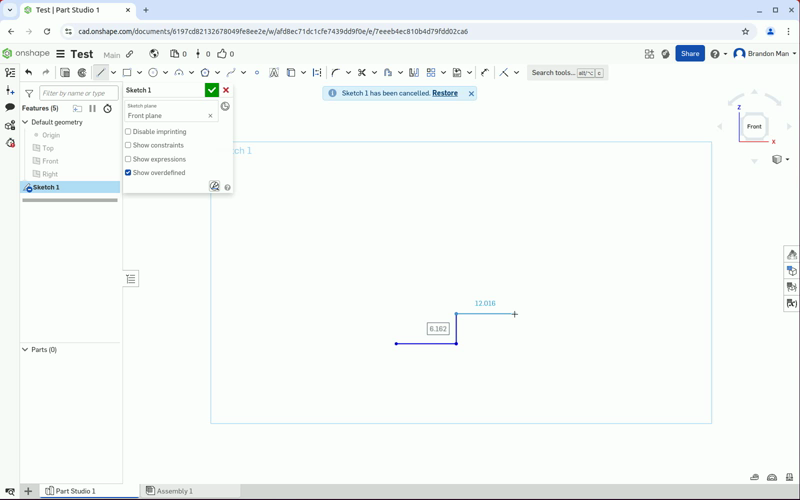
click(514, 313)
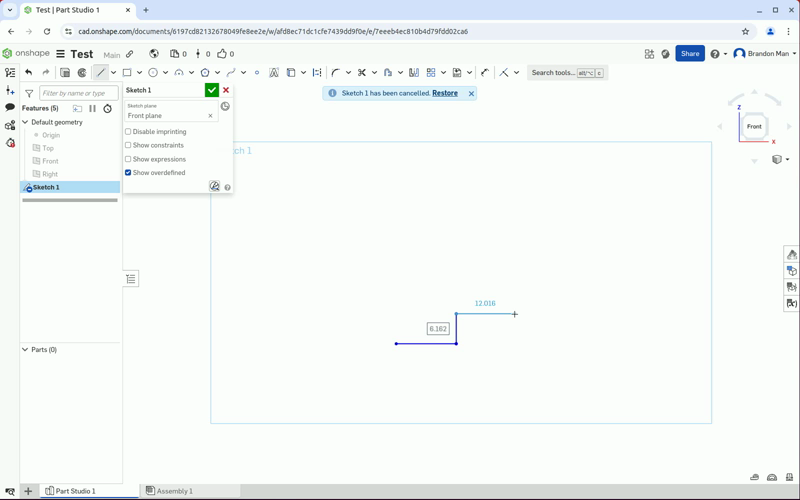
key_up(shift)
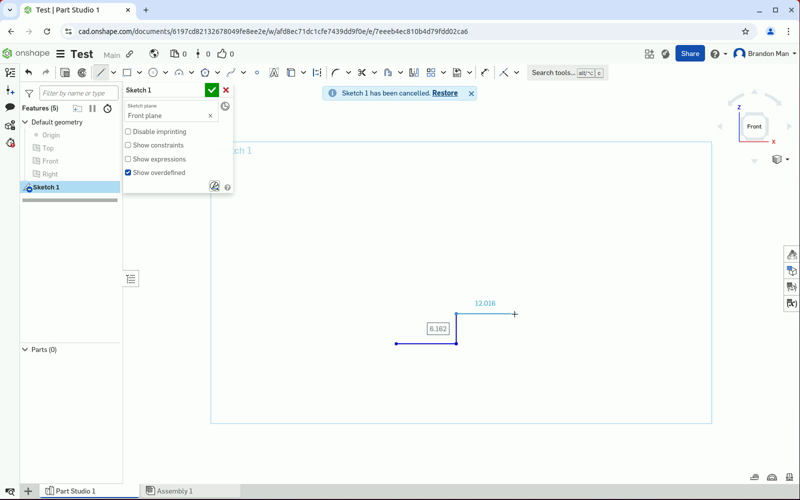
key_down(shift)
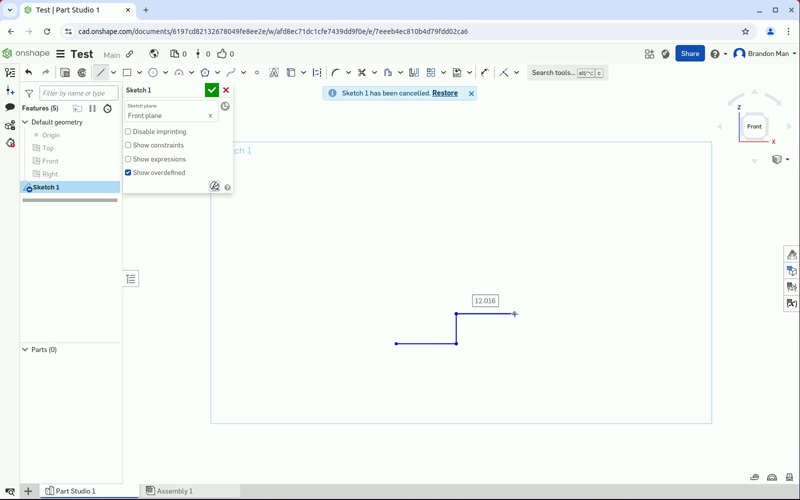
mouse_move(544, 313)
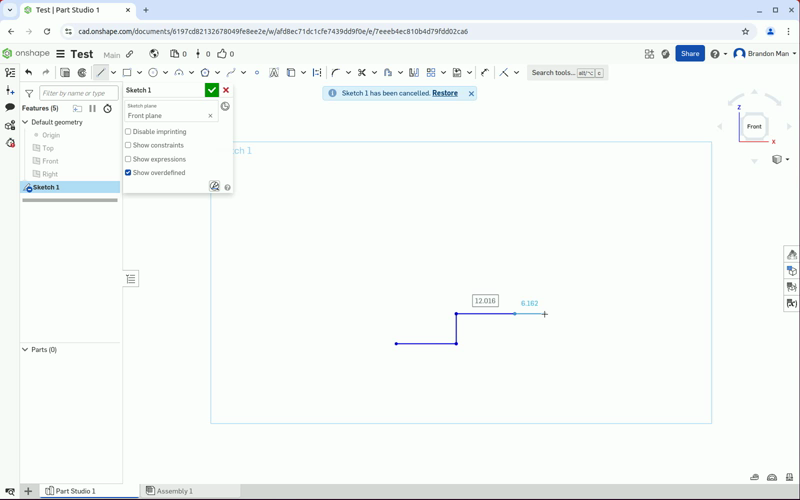
mouse_move(514, 284)
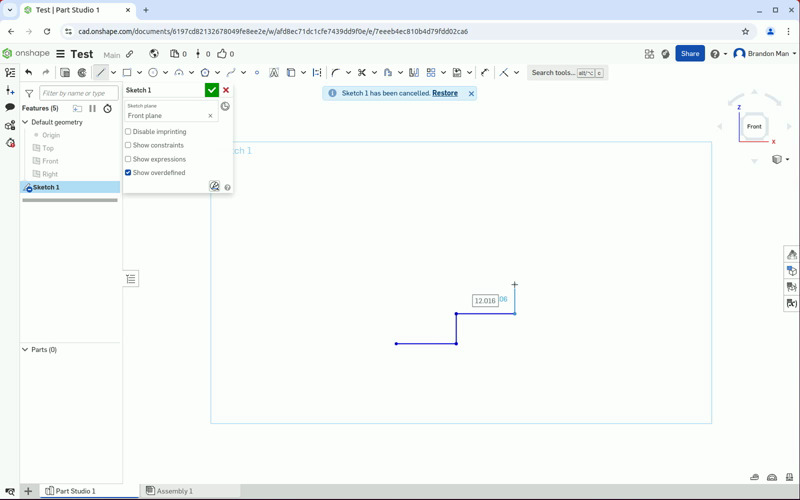
click(514, 284)
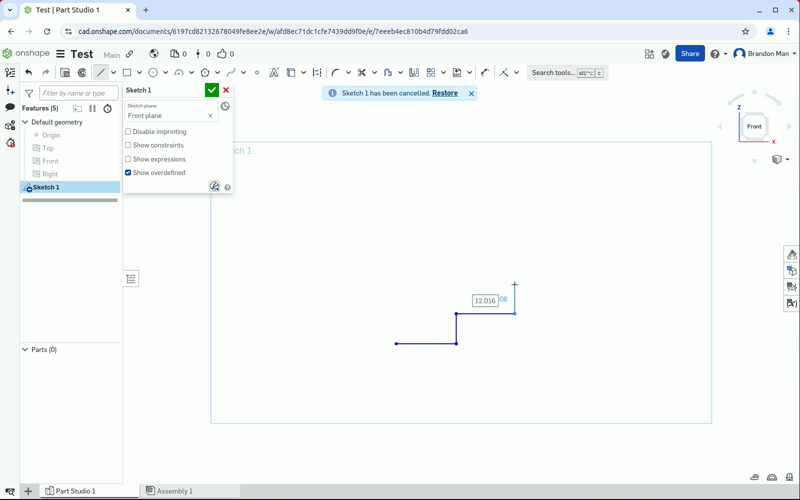
key_up(shift)
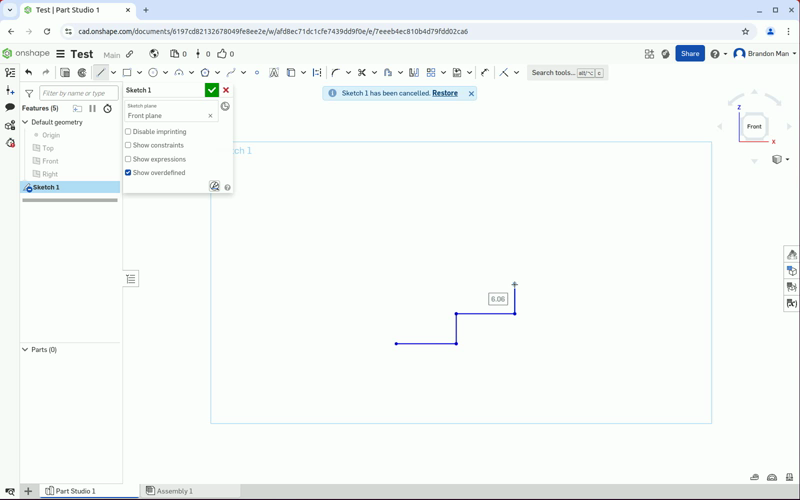
key_down(shift)
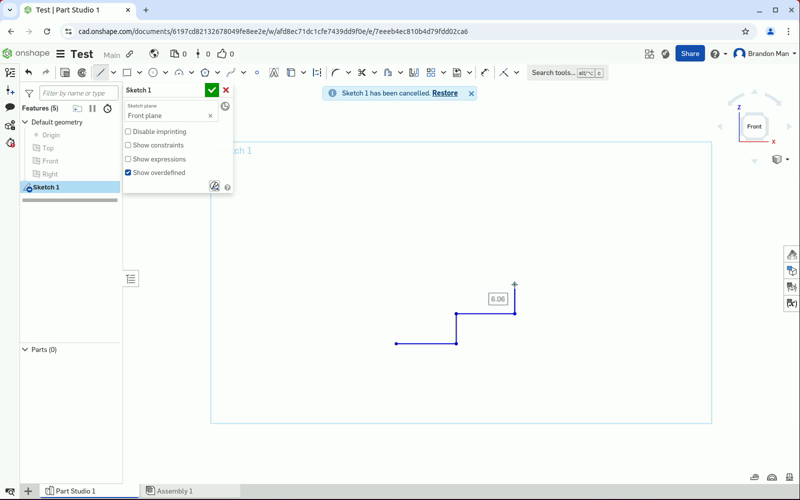
mouse_move(396, 284)
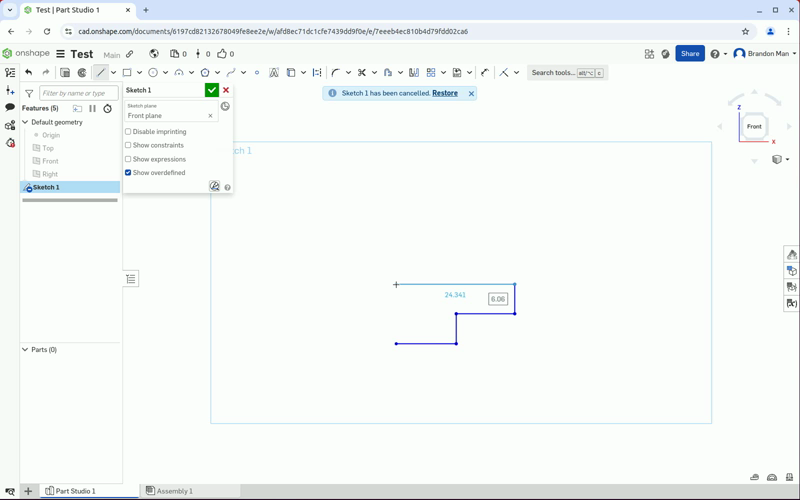
click(396, 284)
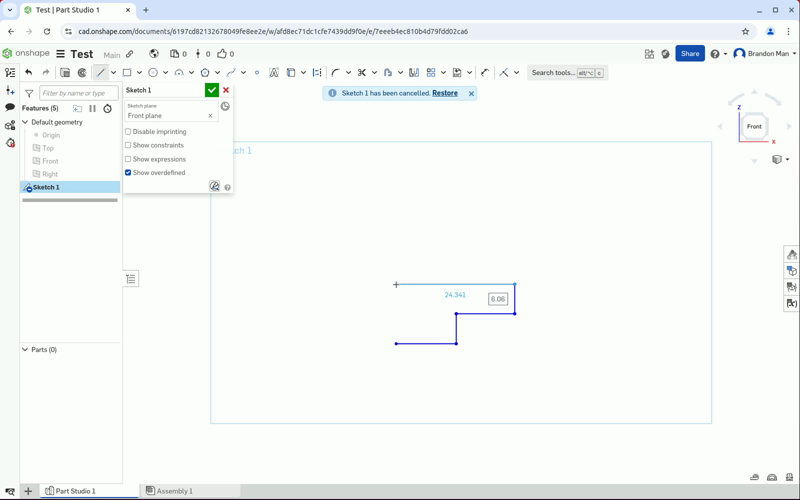
key_up(shift)
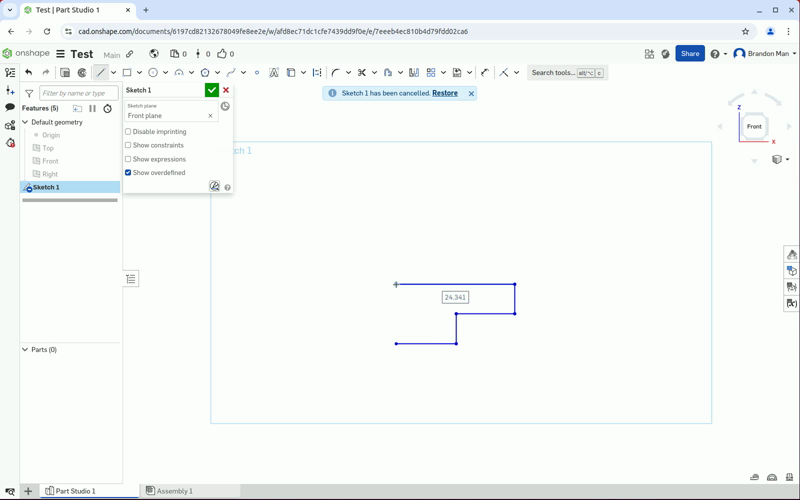
mouse_move(426, 284)
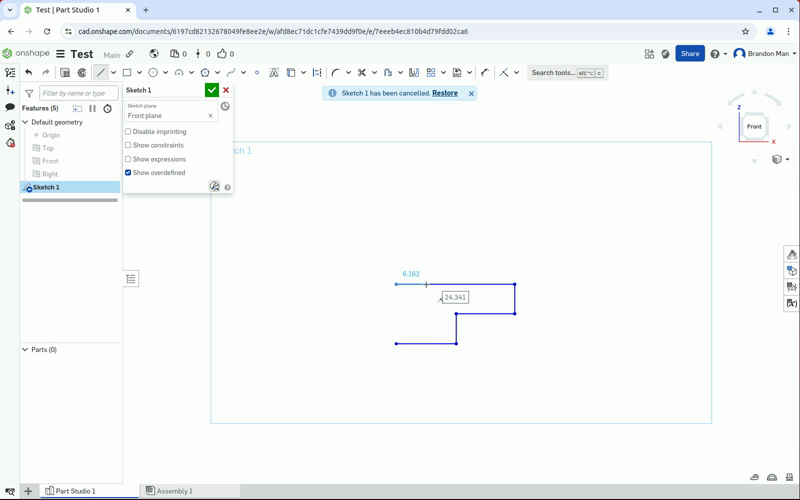
key_down(shift)
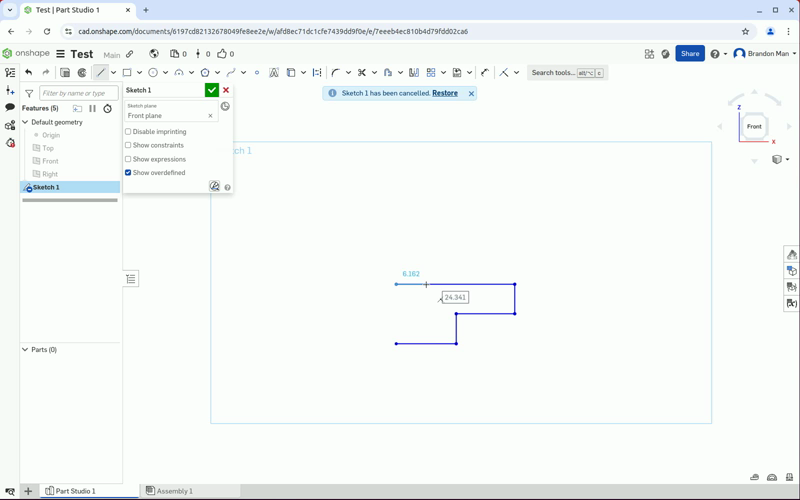
mouse_move(396, 343)
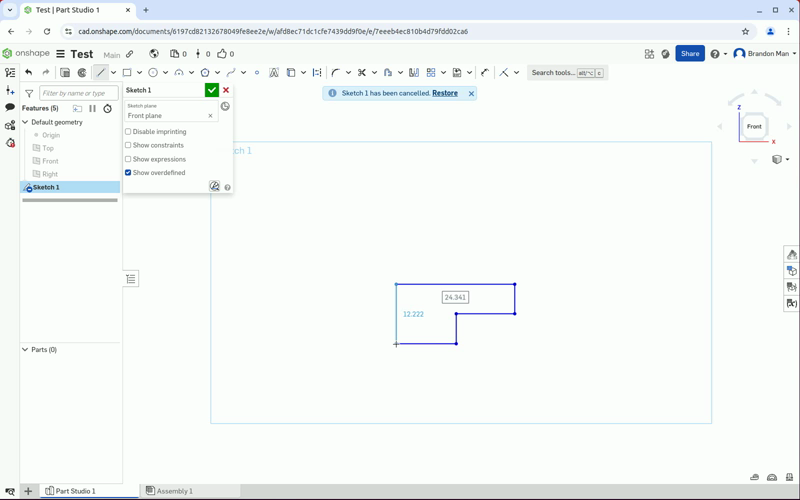
key_up(shift)
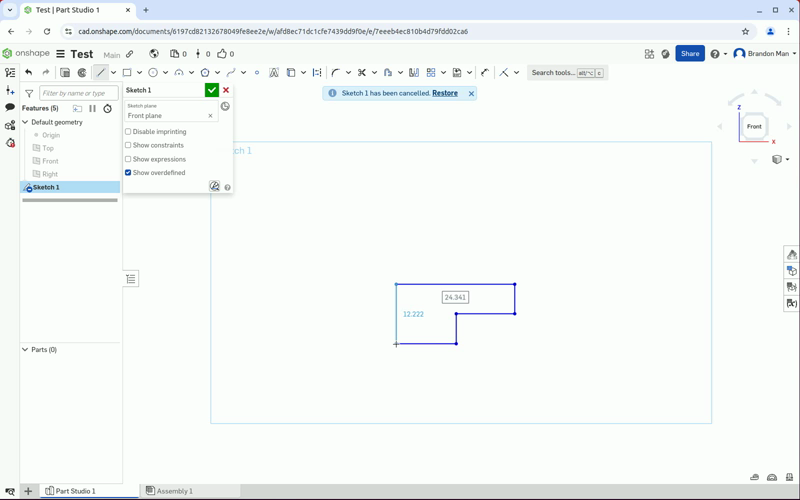
click(396, 343)
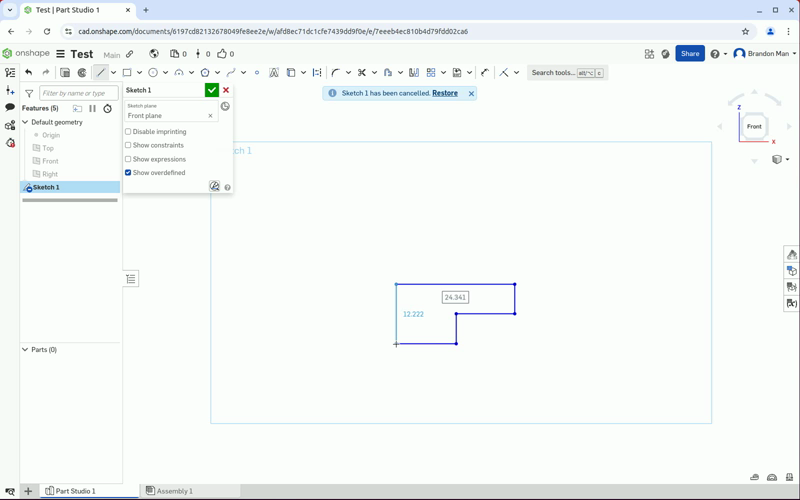
key(esc)
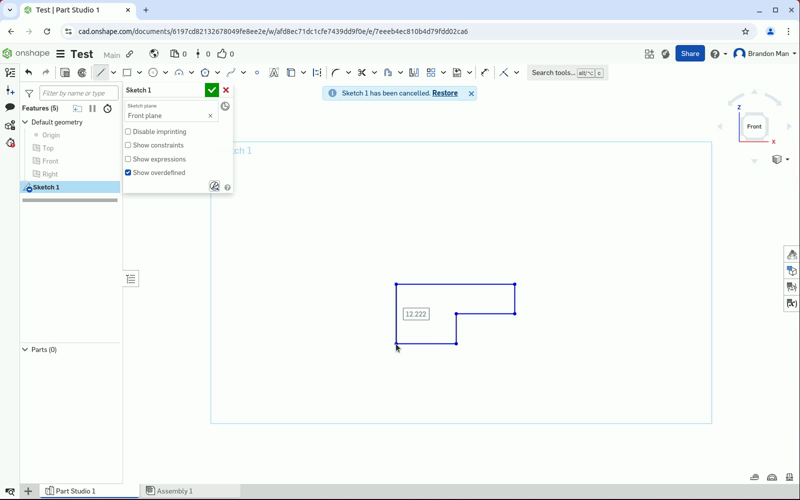
mouse_move(415, 338)
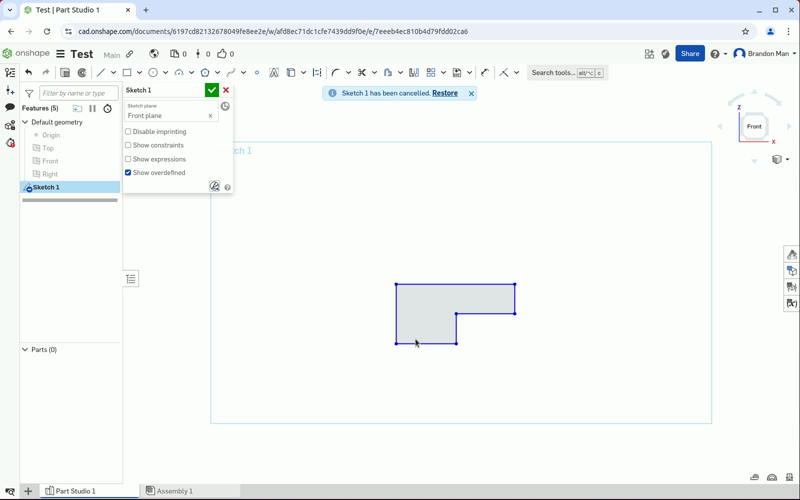
click(415, 338)
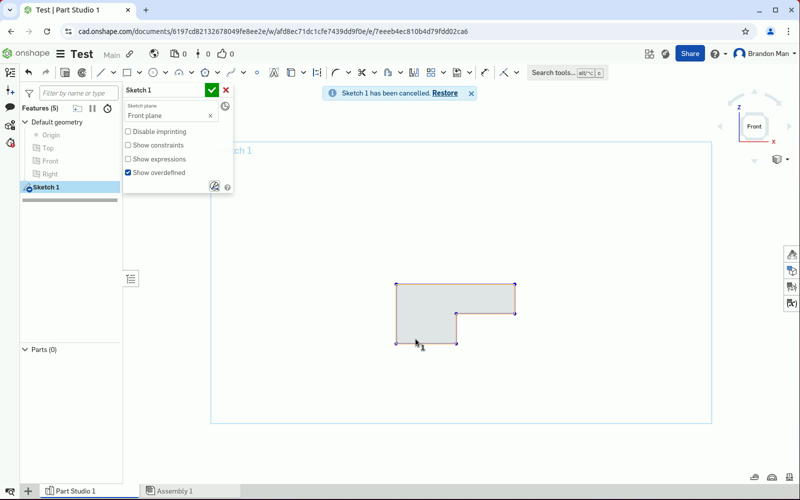
mouse_move(73, 352)
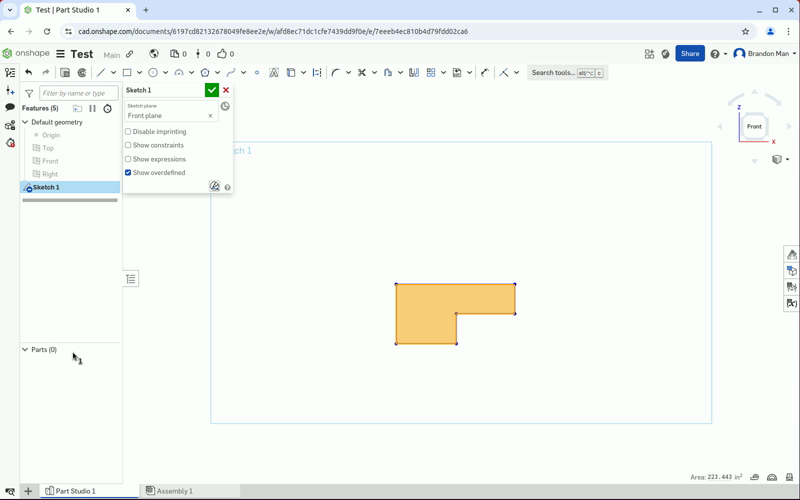
key(shift+y)
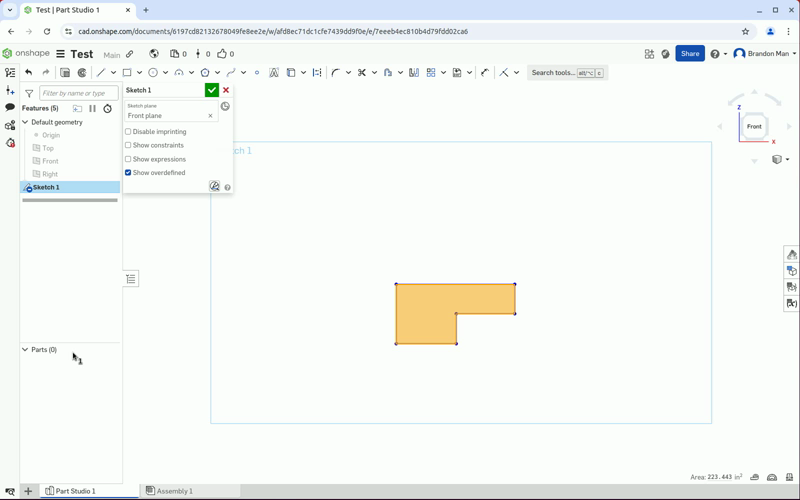
key(shift+e)
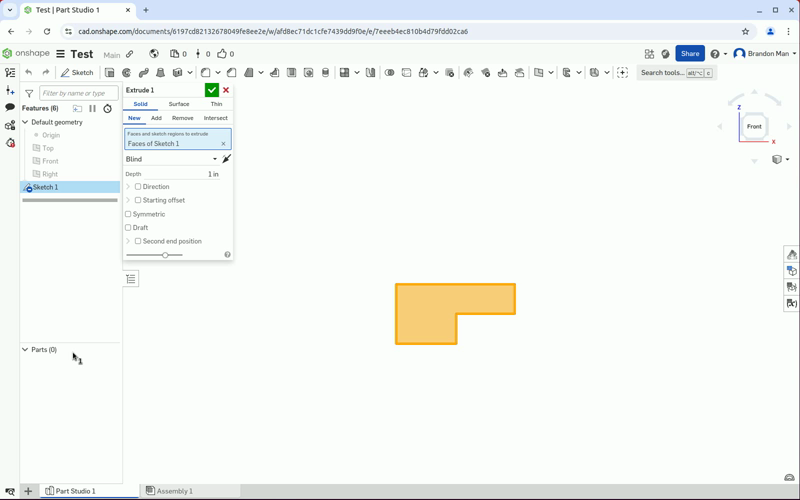
mouse_move(143, 106)
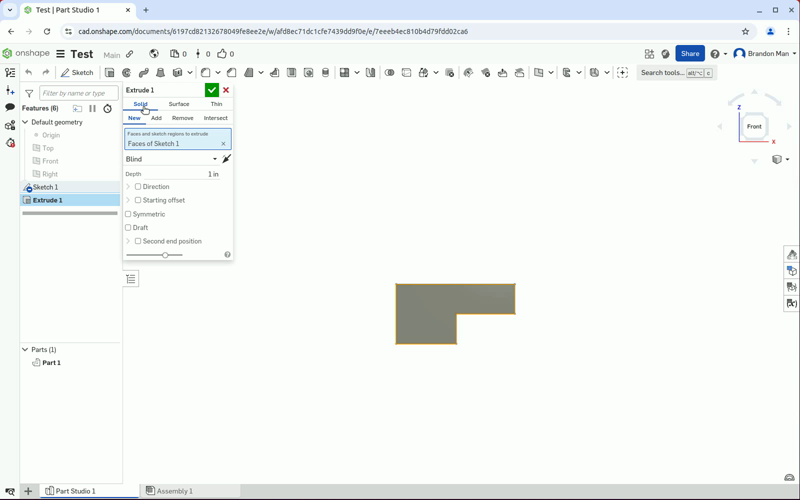
click(143, 106)
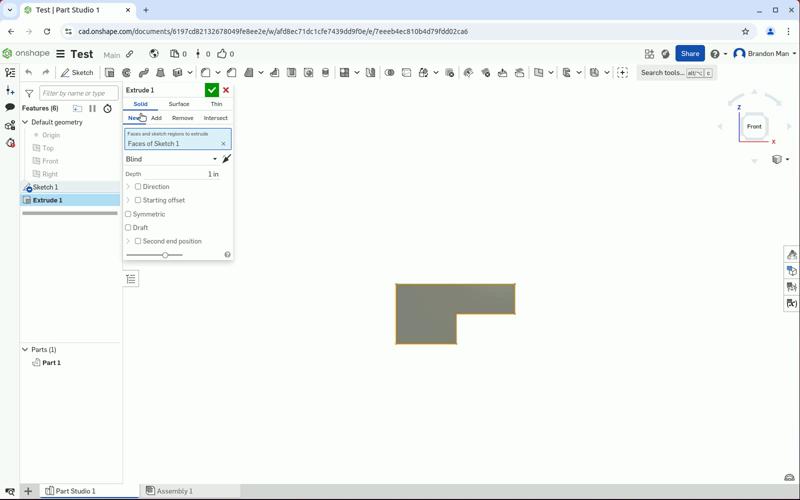
mouse_move(137, 120)
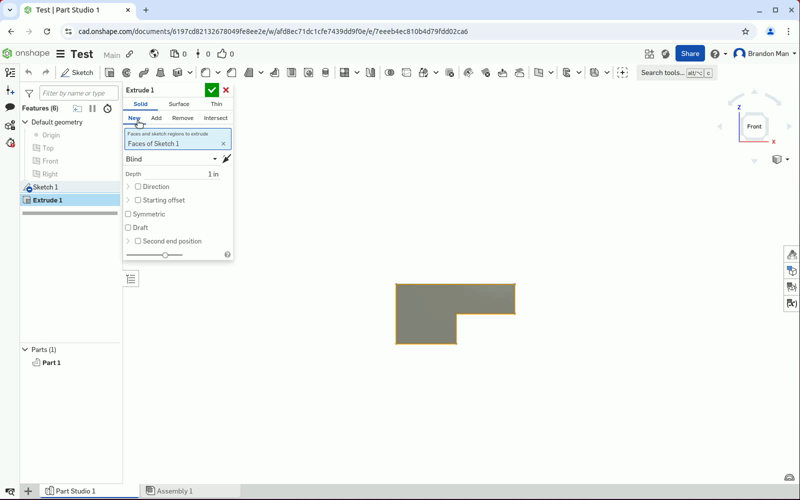
click(137, 120)
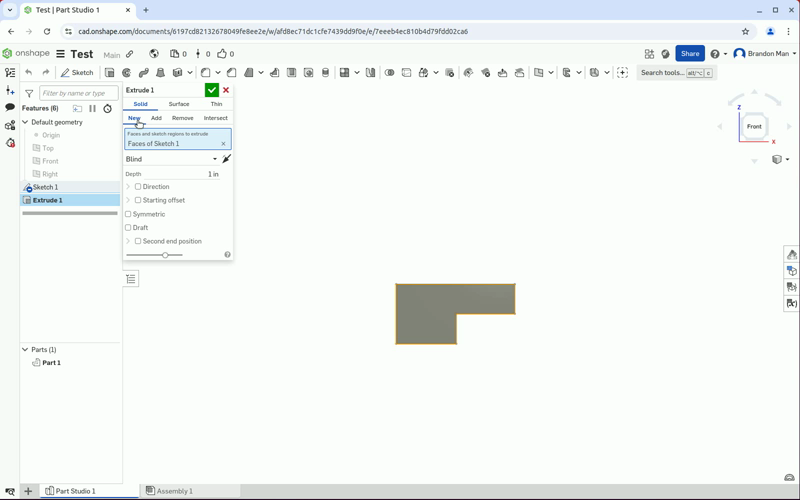
key(tab, 4)
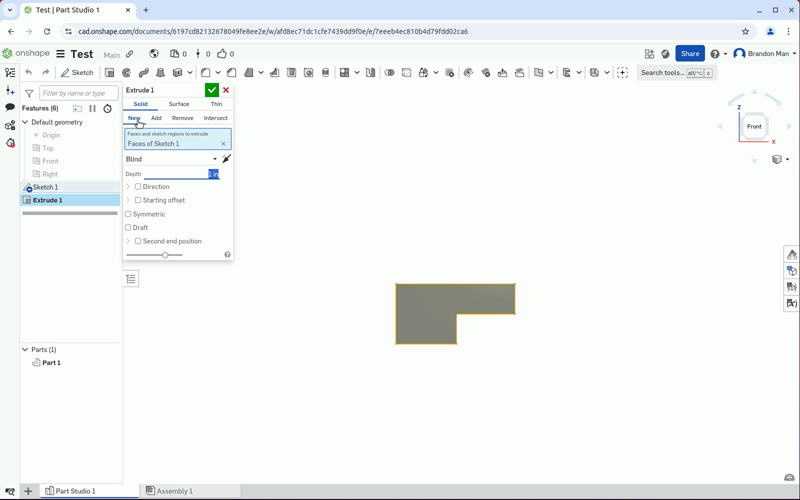
text(18.053)
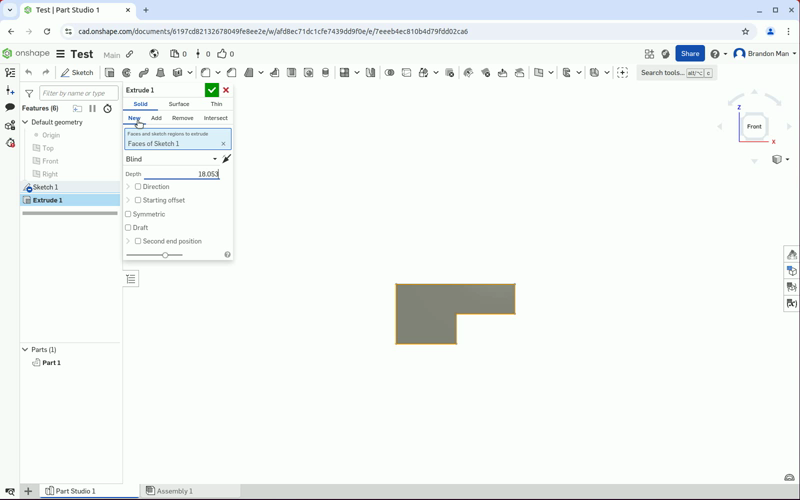
key(enter)
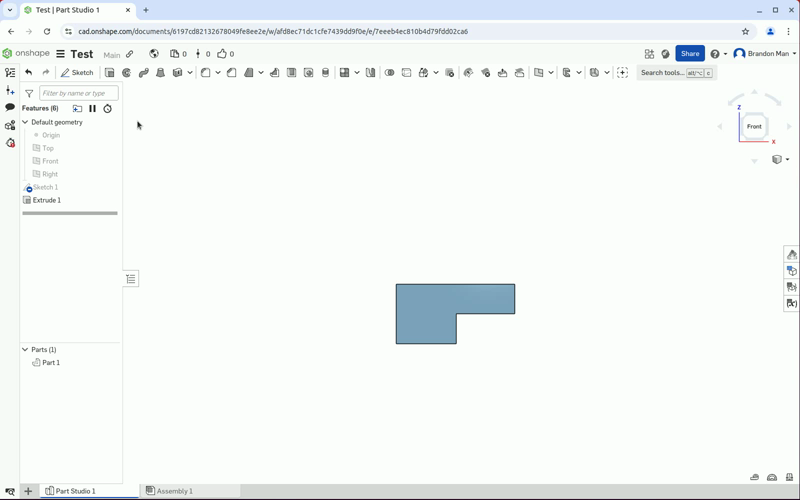
key(shift+h)
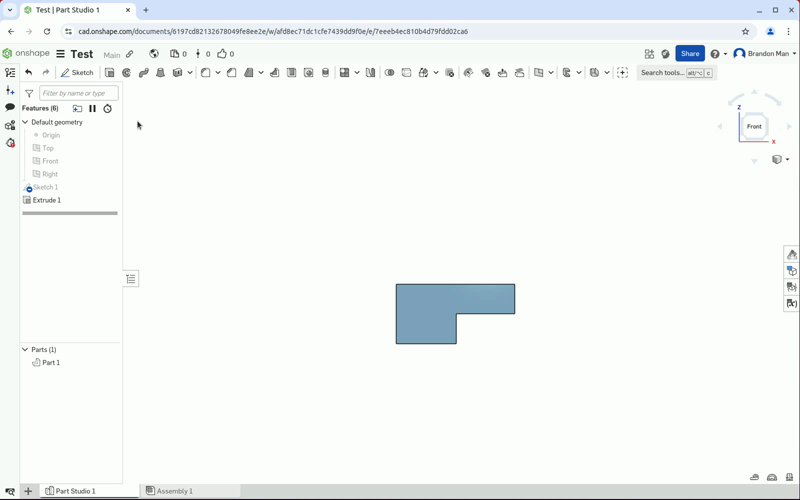
key(shift+h)
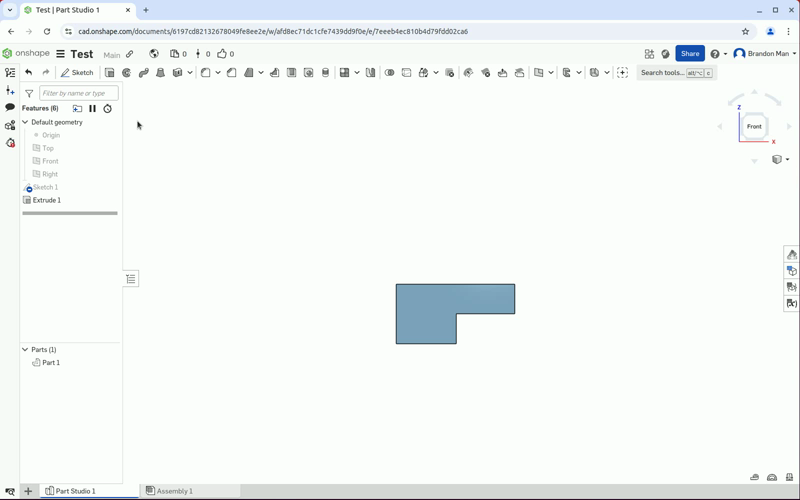
mouse_move(73, 189)
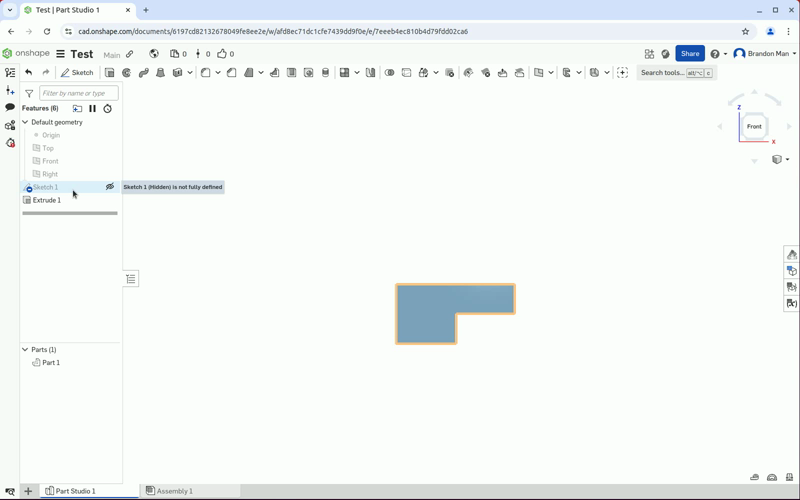
click(73, 189)
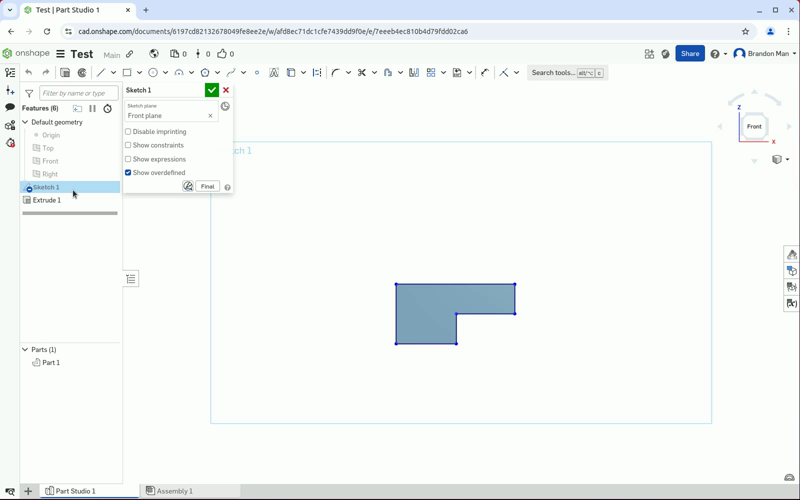
mouse_move(229, 92)
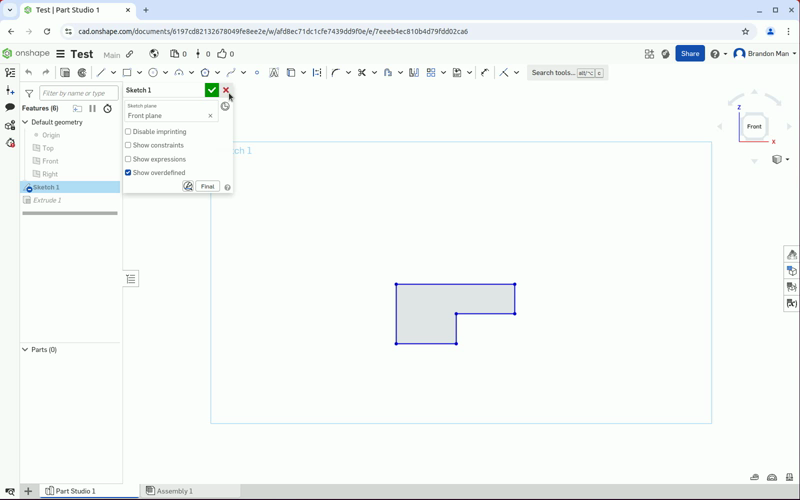
click(229, 92)
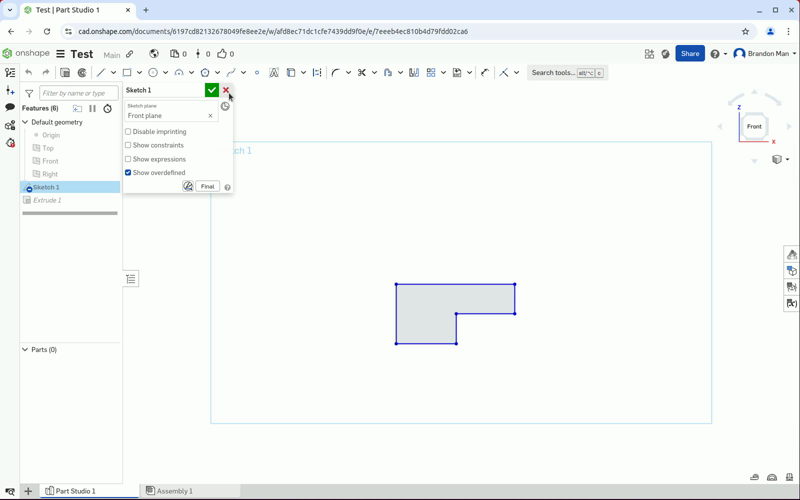
key(shift+s)
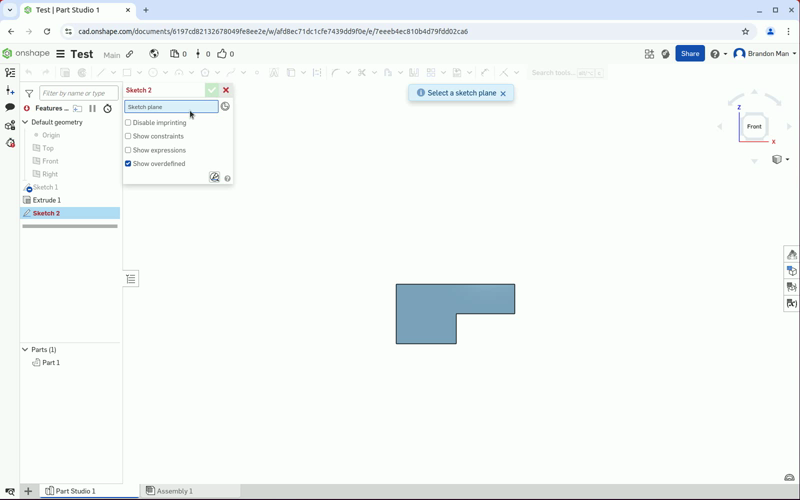
mouse_move(73, 163)
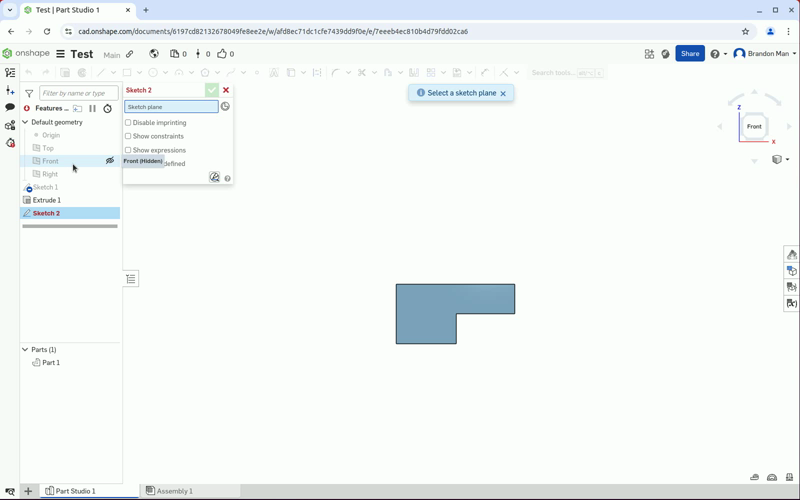
click(73, 163)
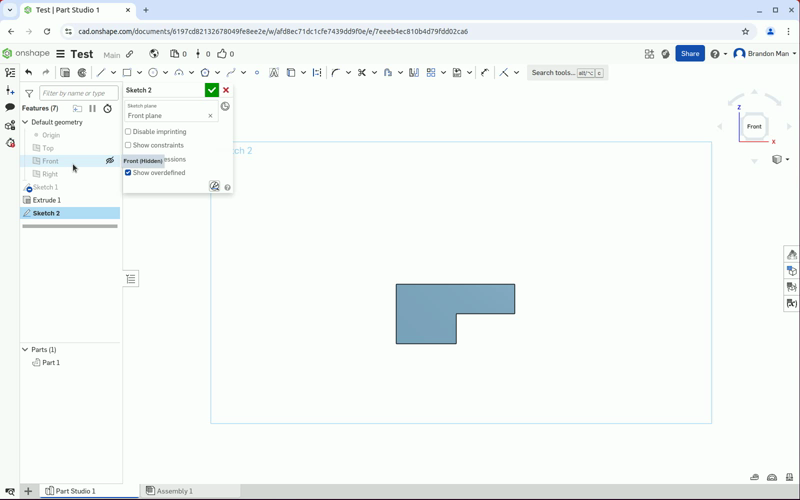
mouse_move(73, 352)
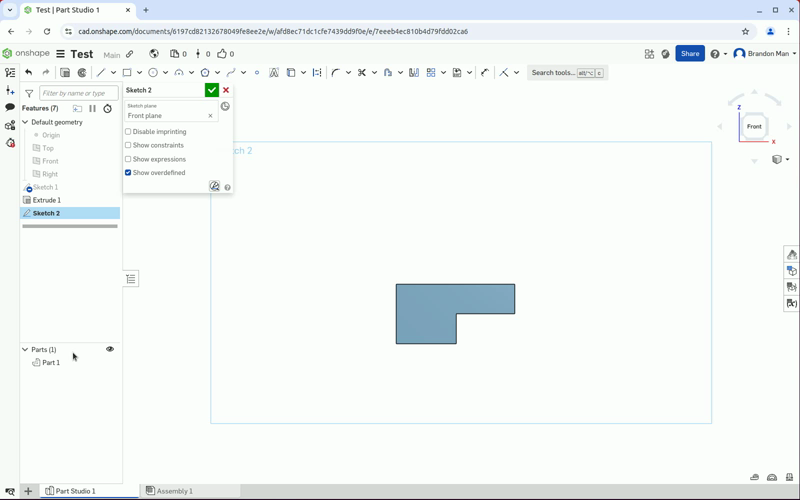
key(y)
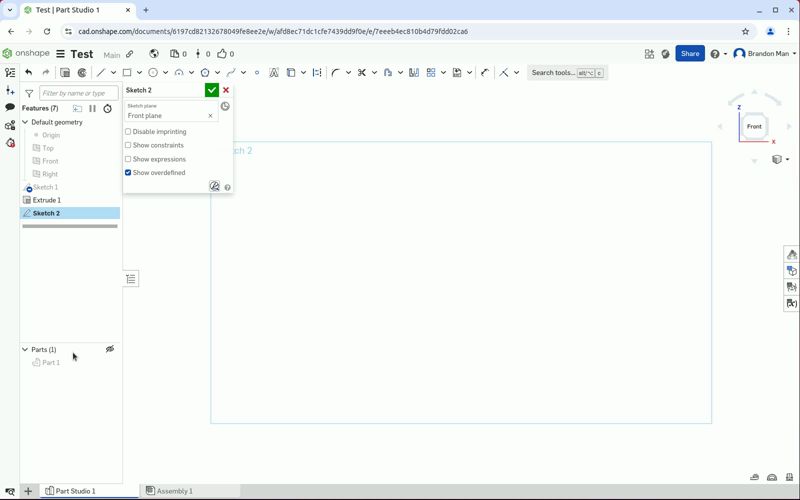
key(l)
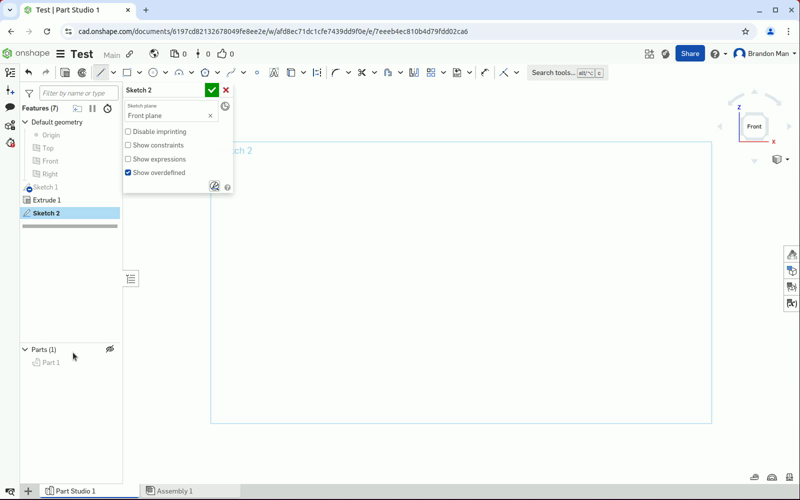
key_down(shift)
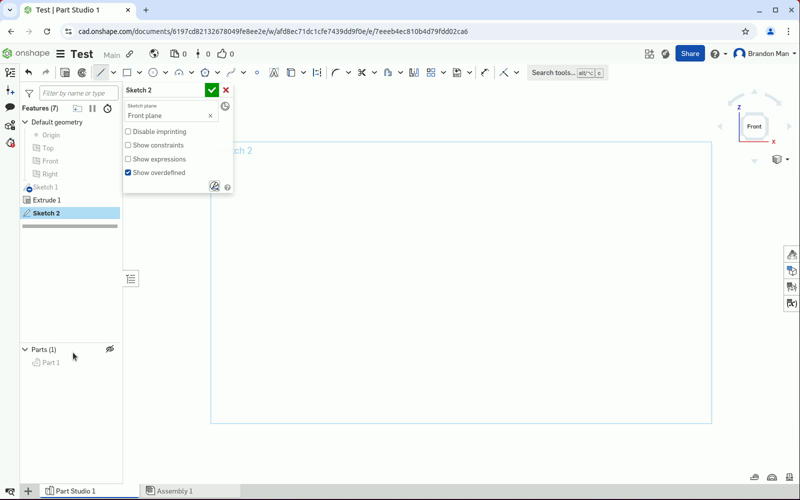
mouse_move(454, 343)
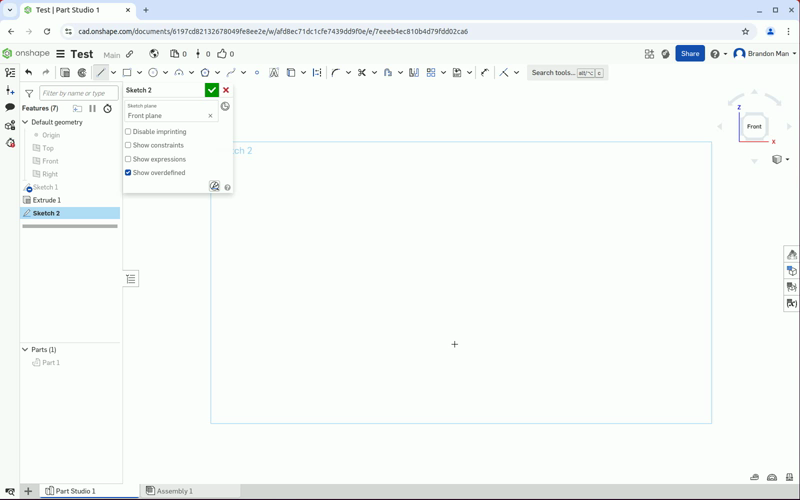
click(454, 343)
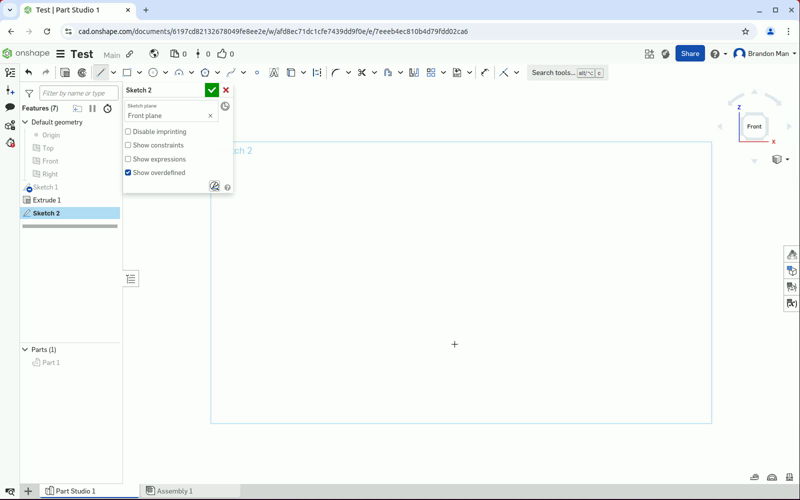
key_up(shift)
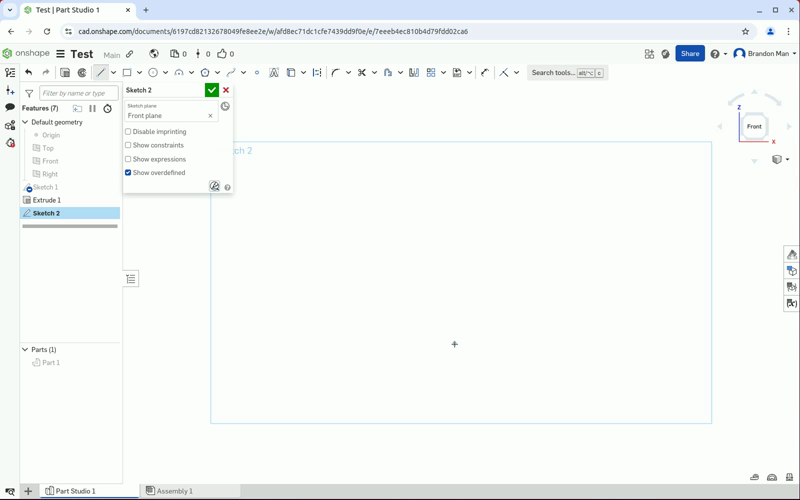
key_down(shift)
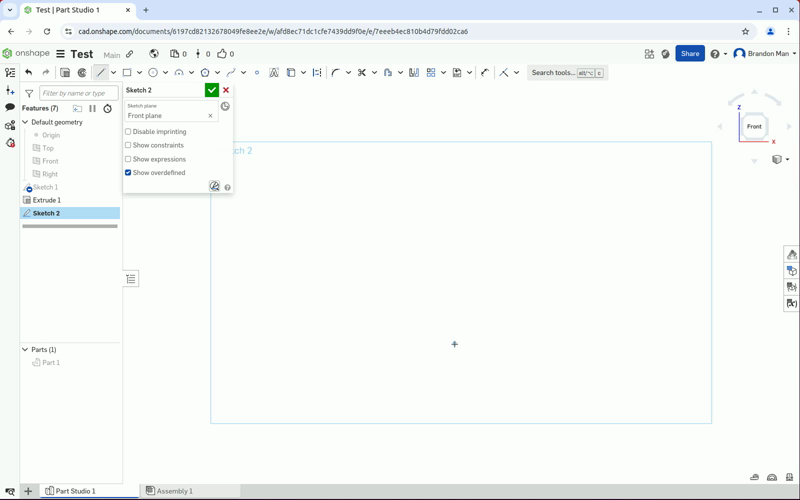
mouse_move(573, 343)
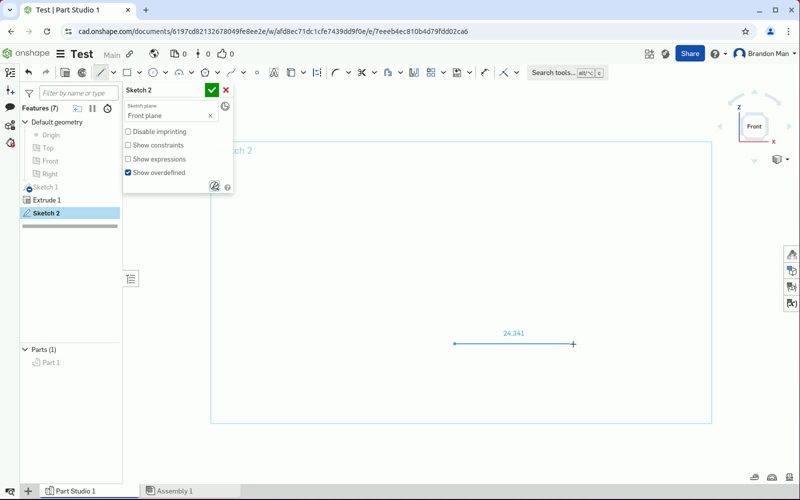
click(573, 343)
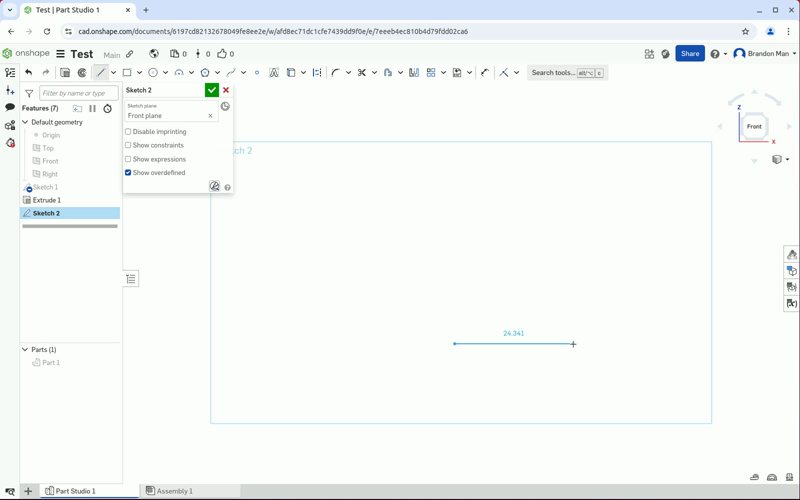
key_up(shift)
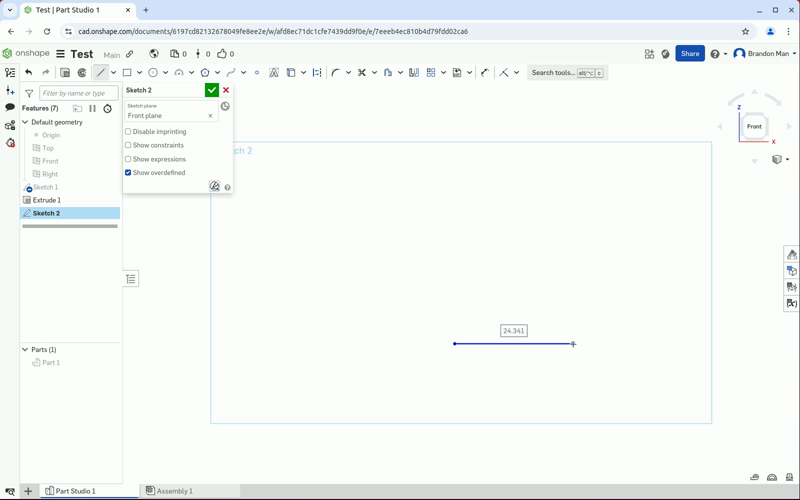
key_down(shift)
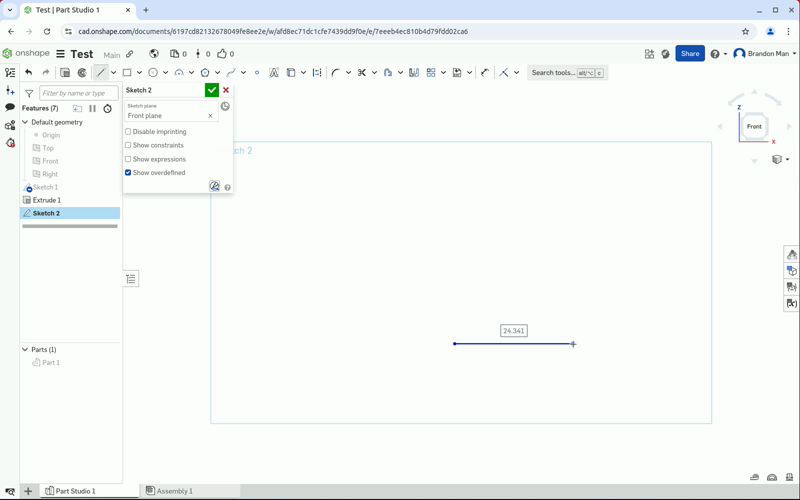
mouse_move(589, 343)
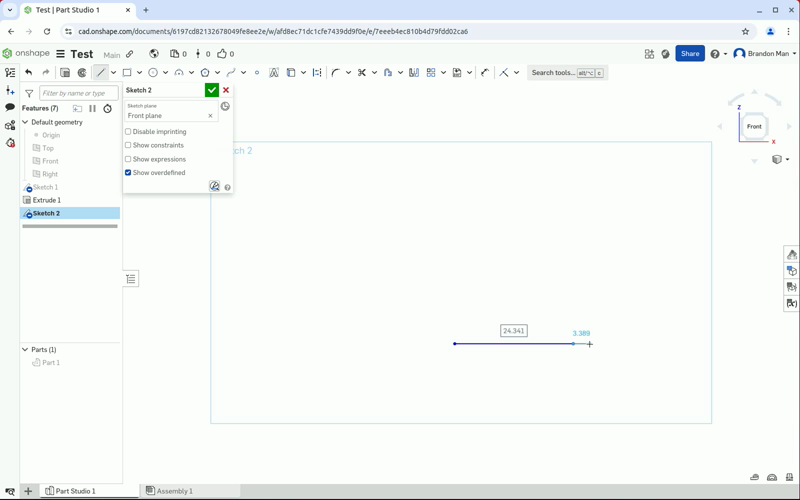
mouse_move(573, 284)
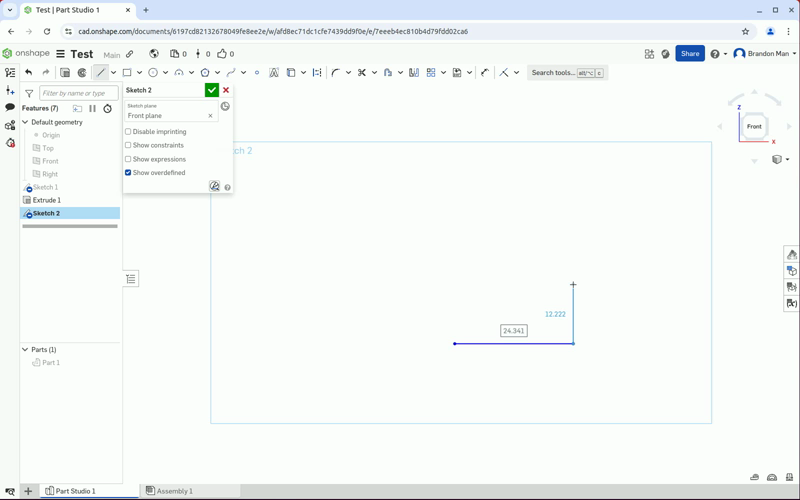
click(573, 284)
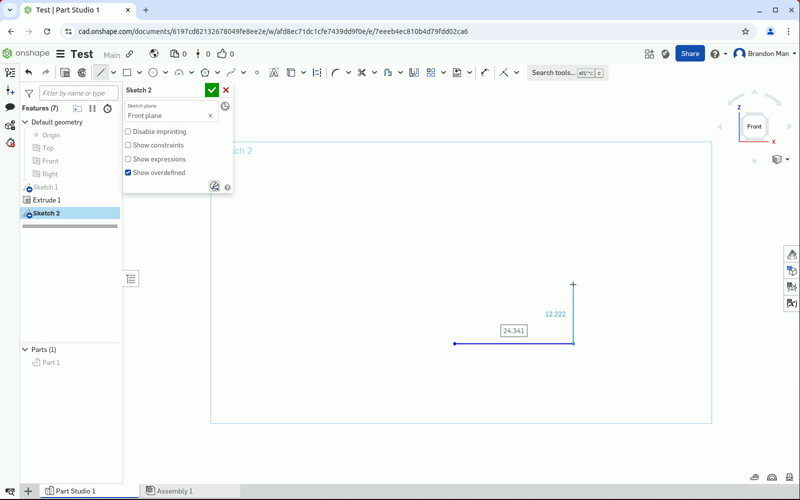
key_up(shift)
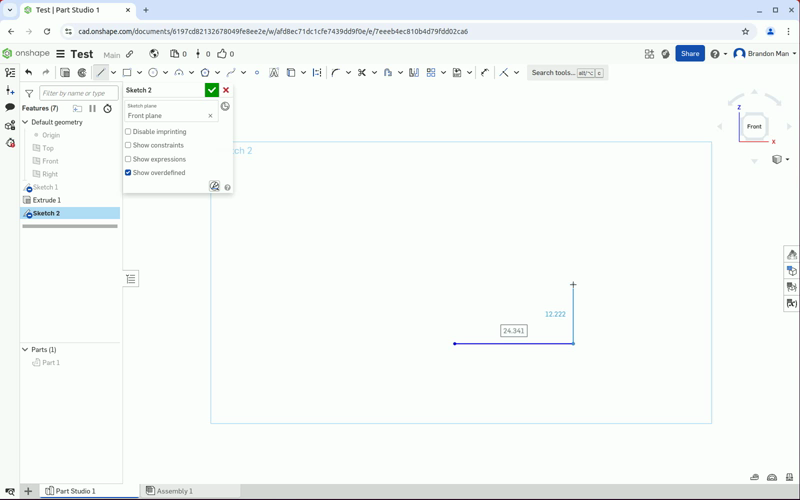
key_down(shift)
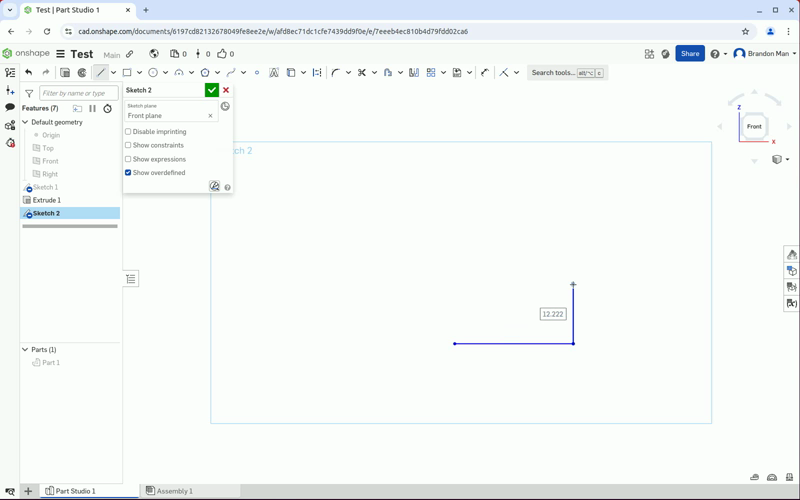
mouse_move(589, 284)
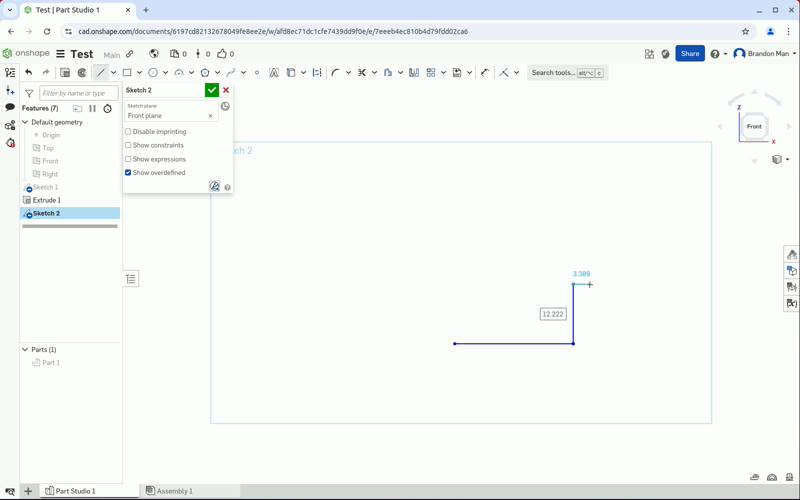
mouse_move(514, 284)
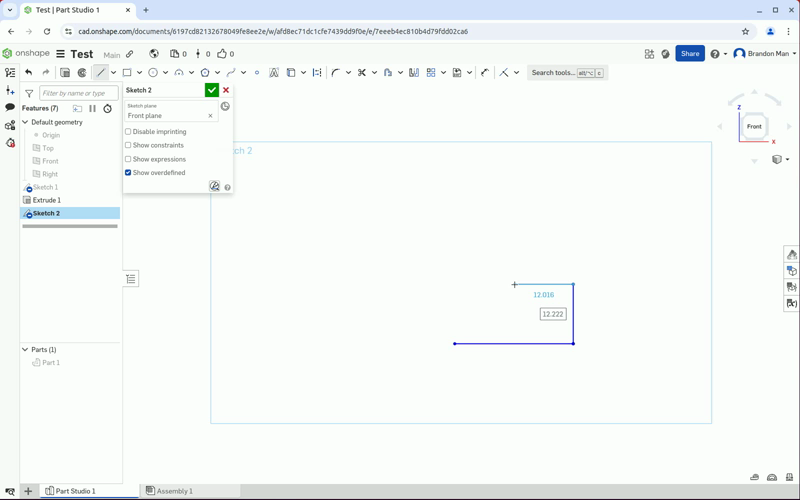
click(514, 284)
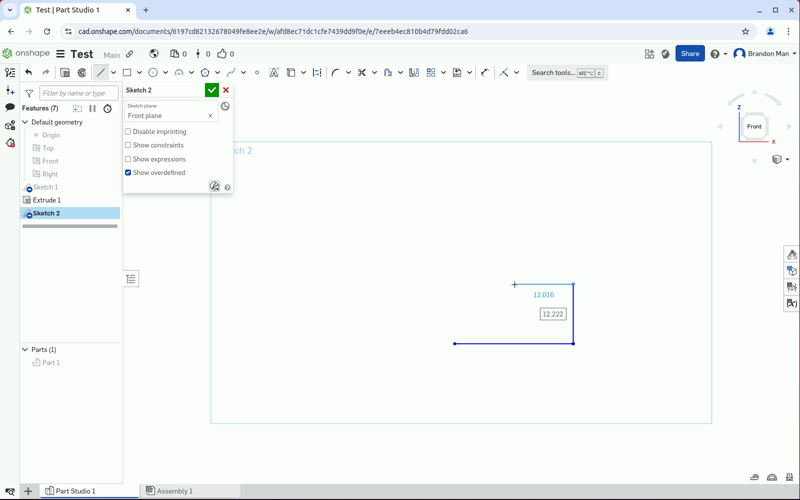
key_up(shift)
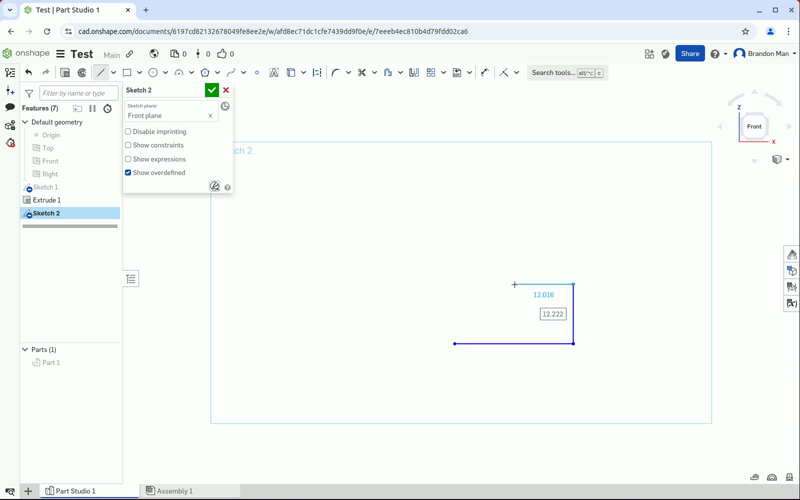
key_down(shift)
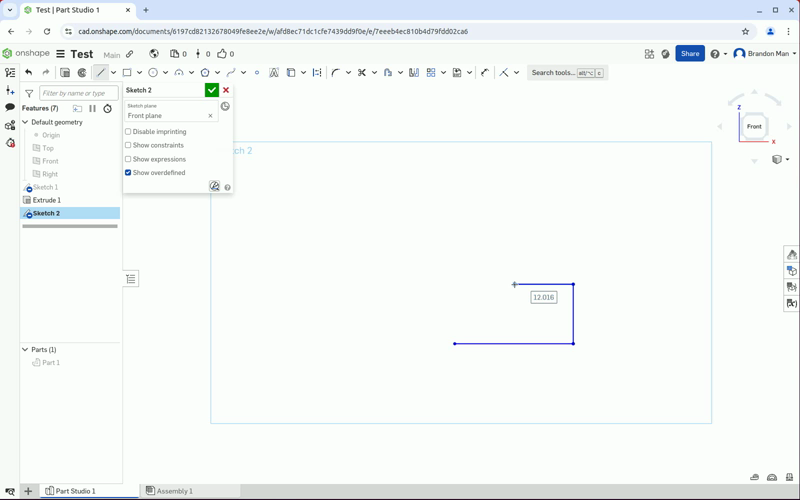
mouse_move(544, 284)
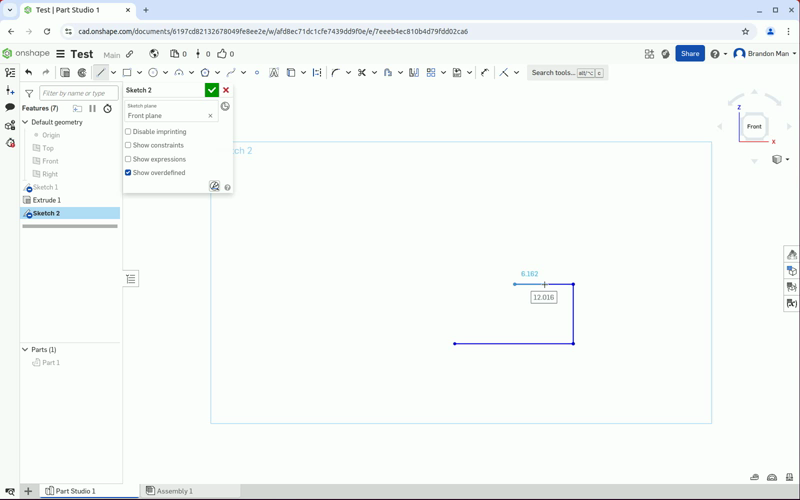
mouse_move(514, 313)
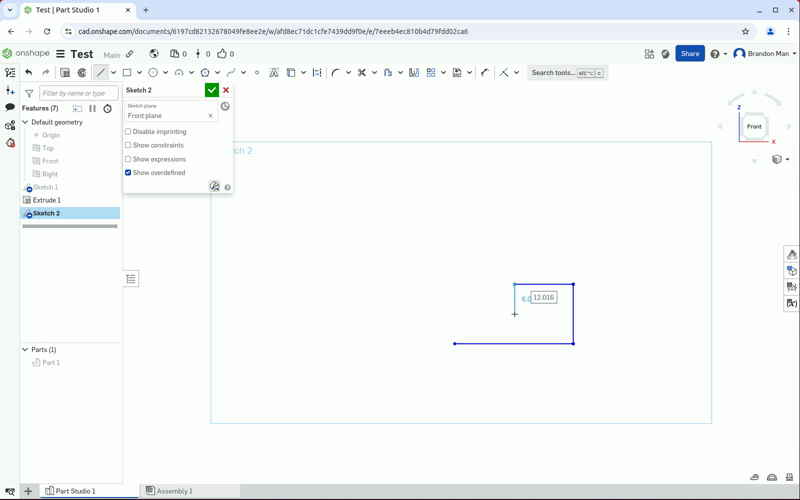
click(514, 313)
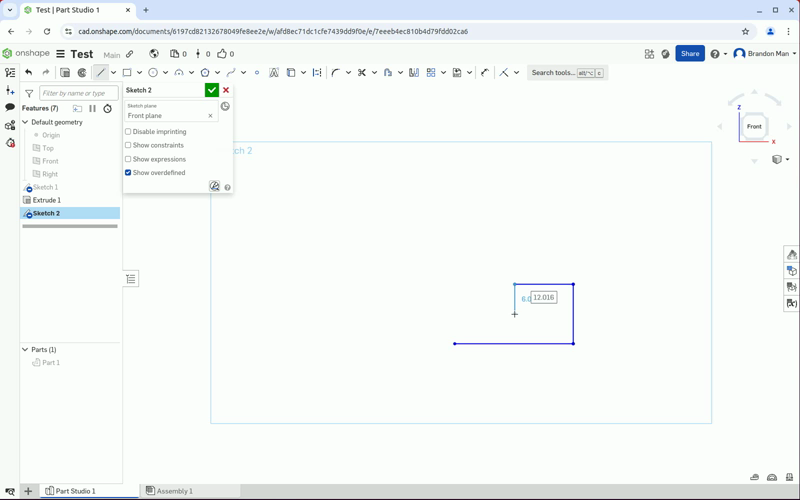
key_up(shift)
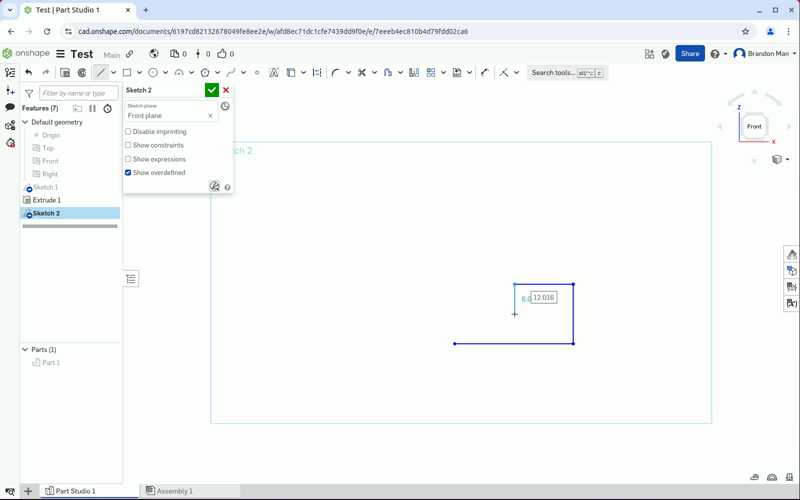
key_down(shift)
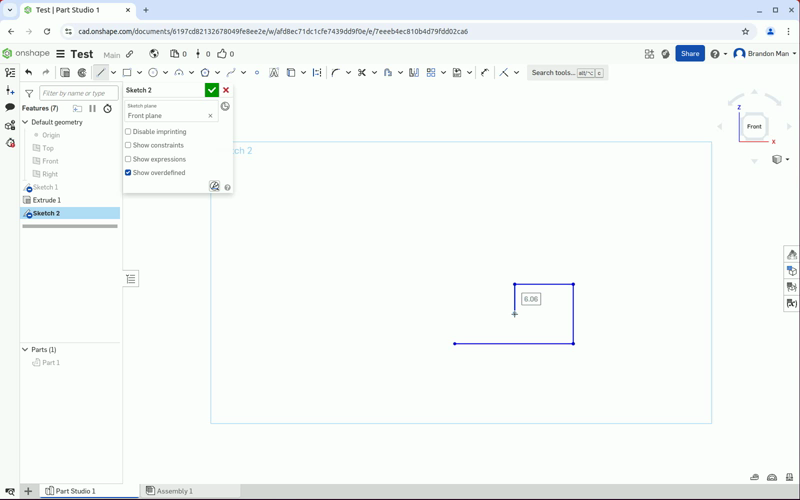
mouse_move(544, 313)
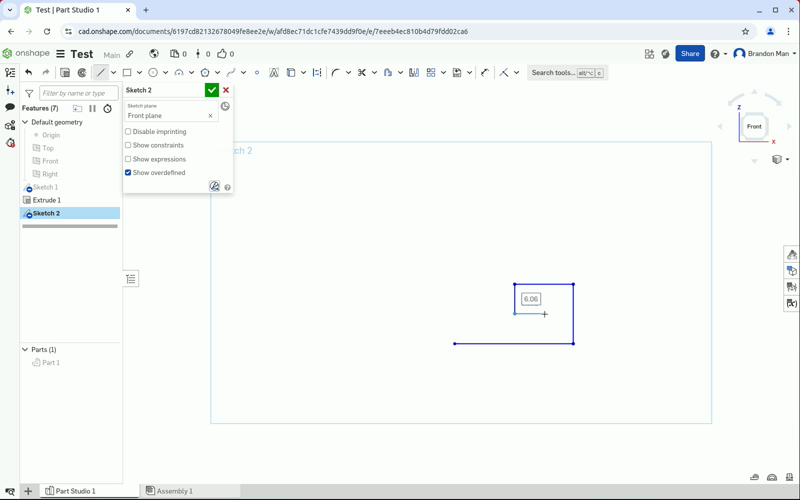
mouse_move(454, 313)
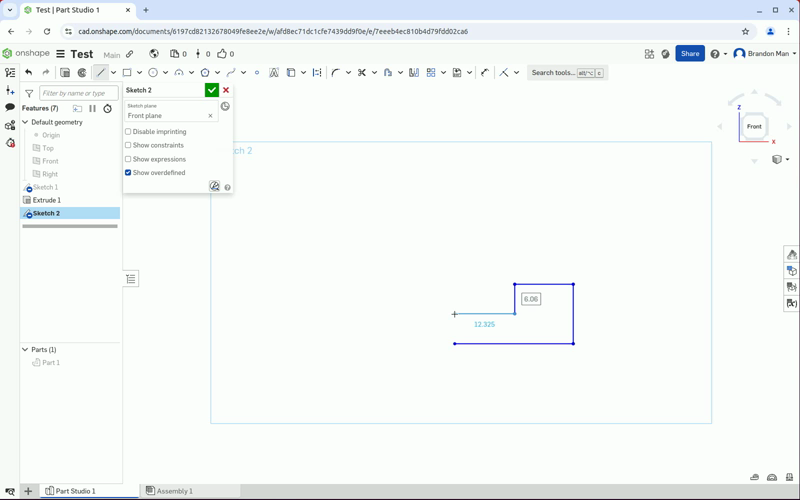
click(454, 313)
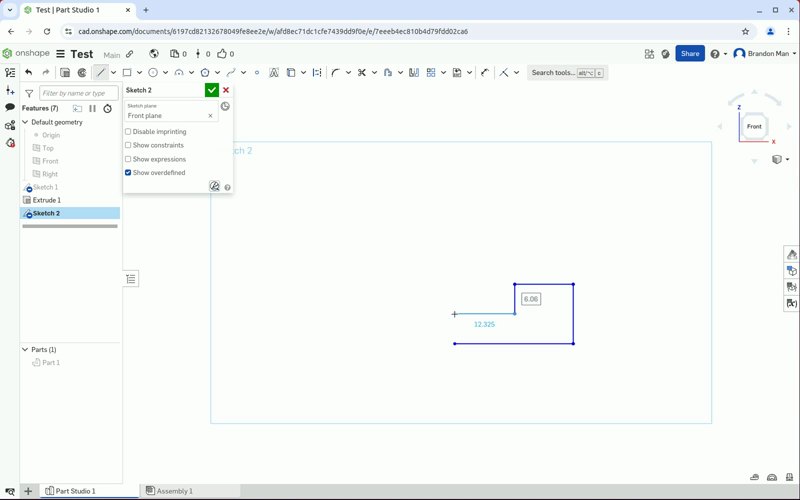
key_up(shift)
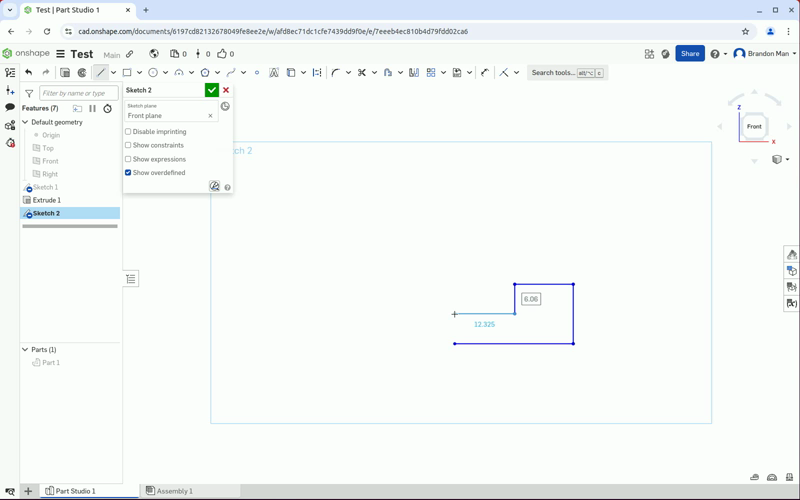
mouse_move(484, 313)
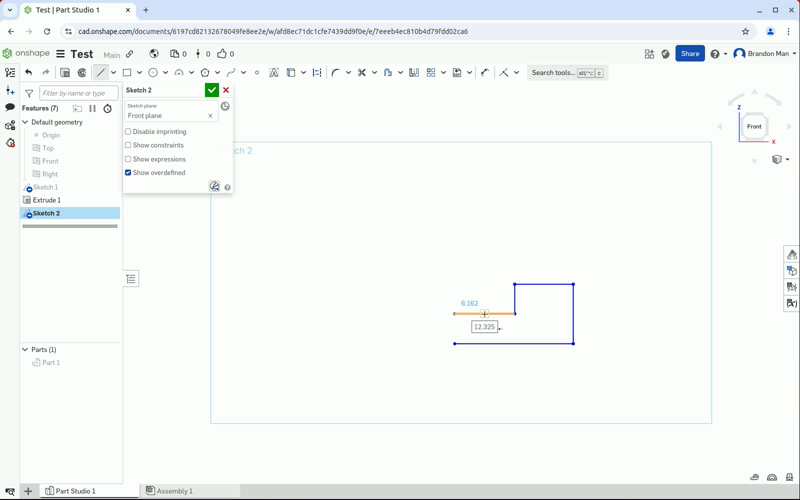
key_down(shift)
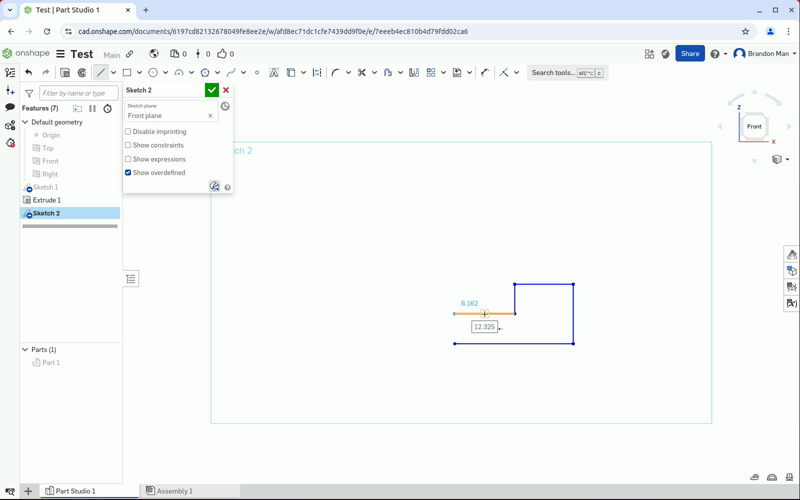
mouse_move(454, 343)
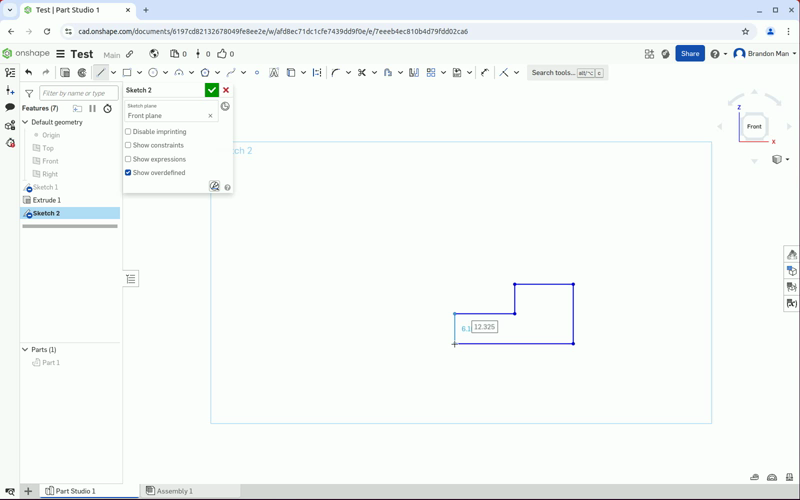
key_up(shift)
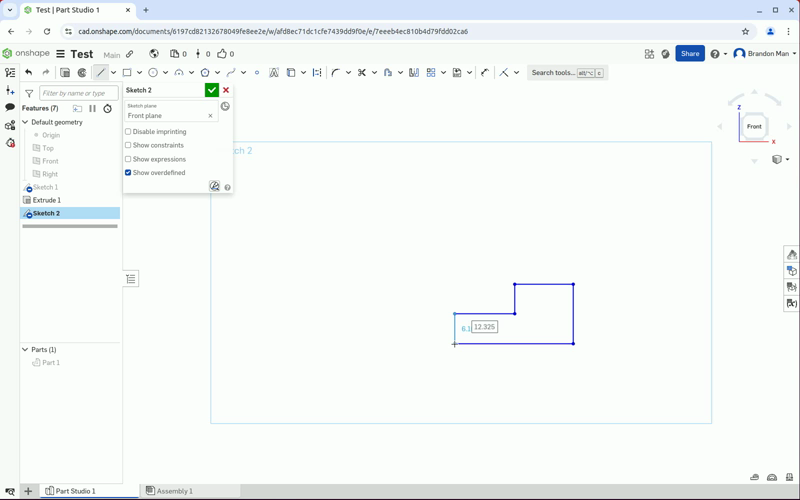
click(454, 343)
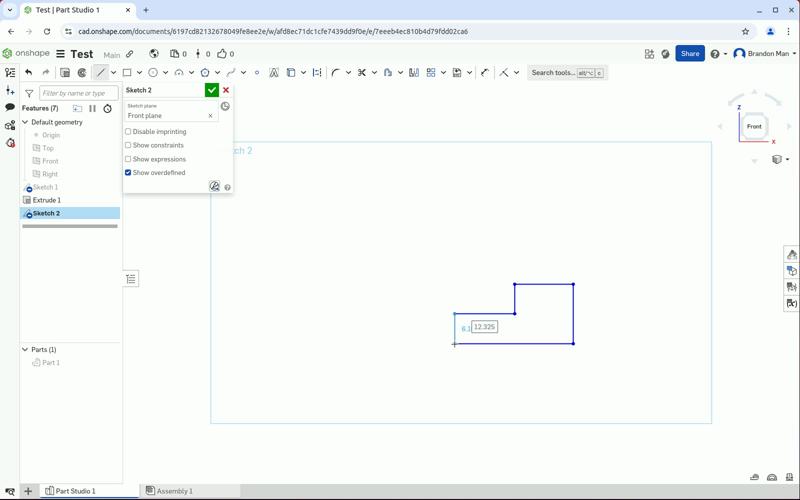
key(esc)
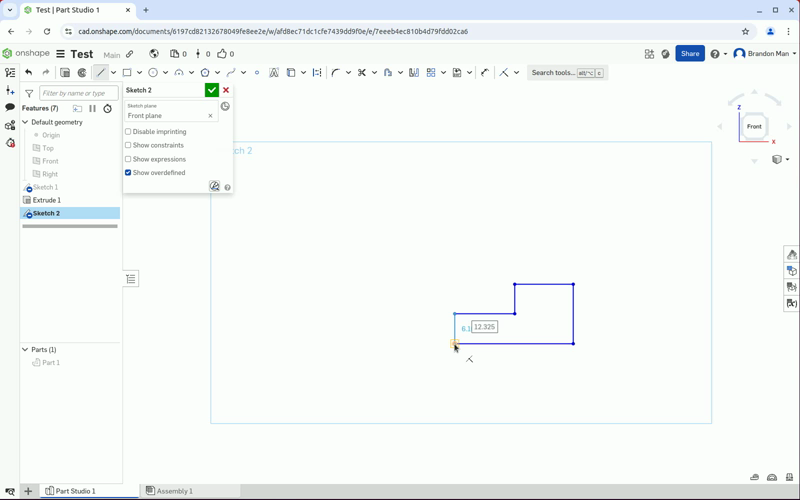
mouse_move(525, 303)
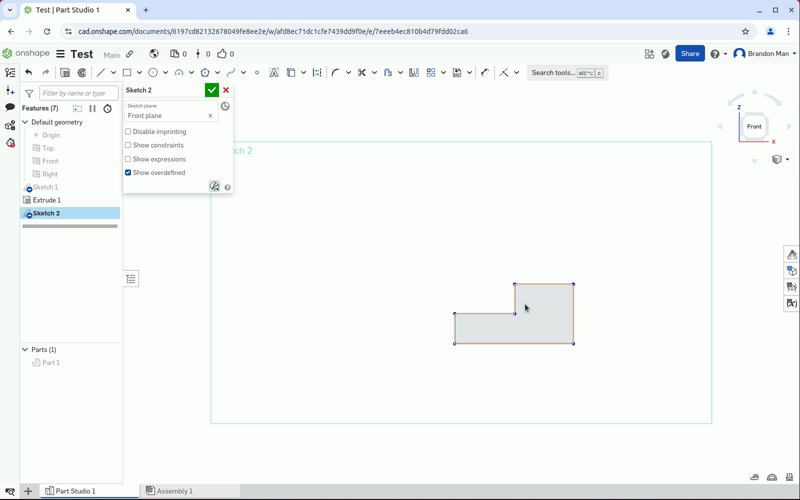
click(525, 303)
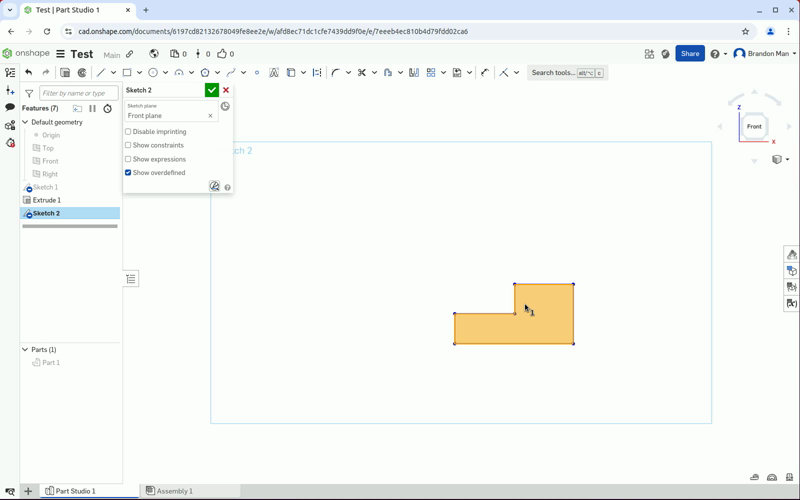
mouse_move(73, 352)
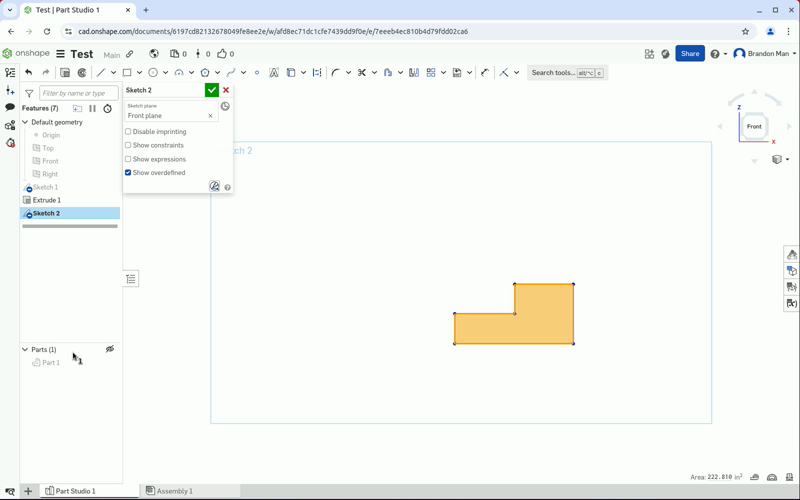
key(shift+y)
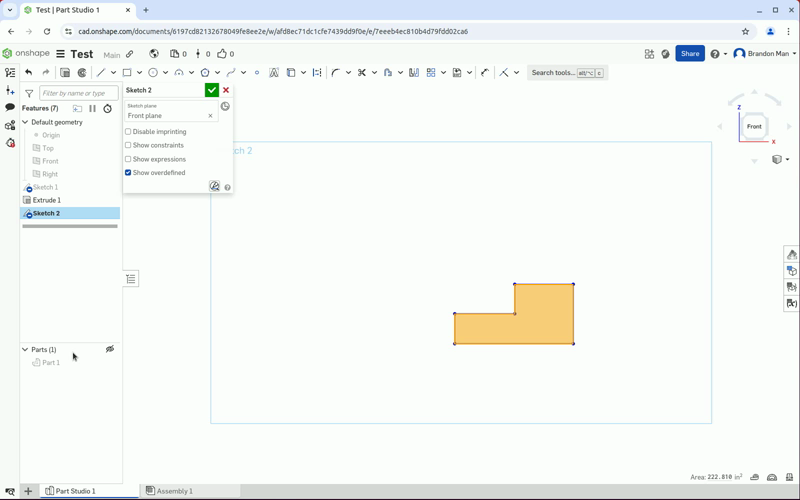
key(shift+e)
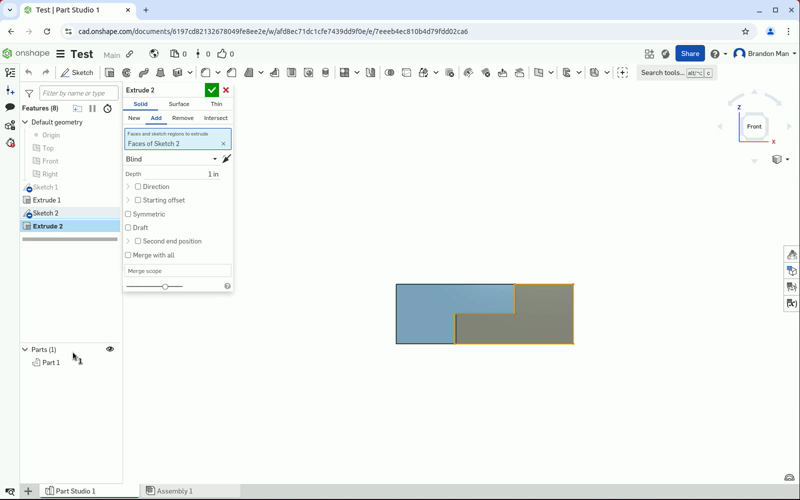
mouse_move(143, 106)
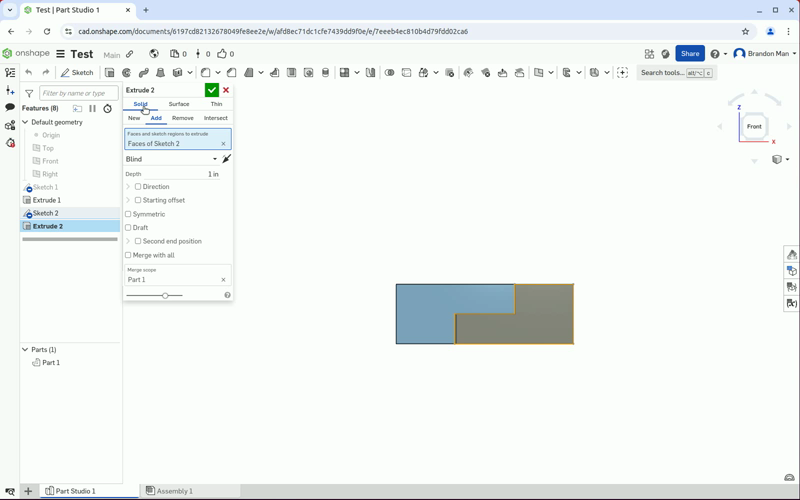
click(143, 106)
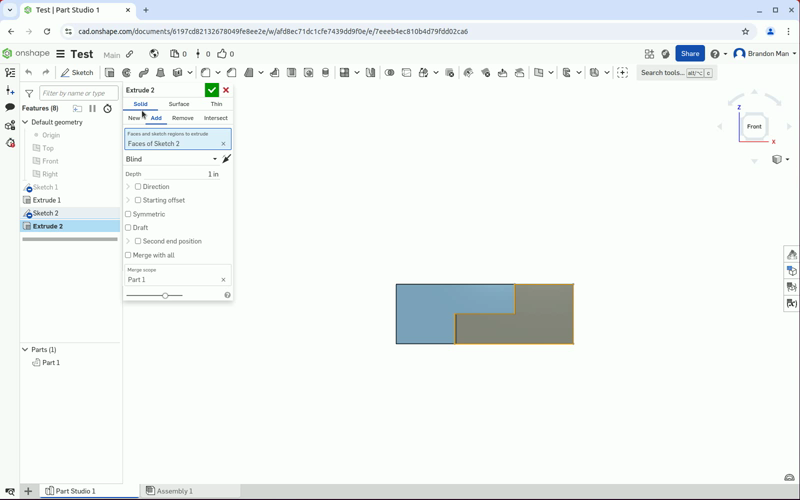
mouse_move(137, 120)
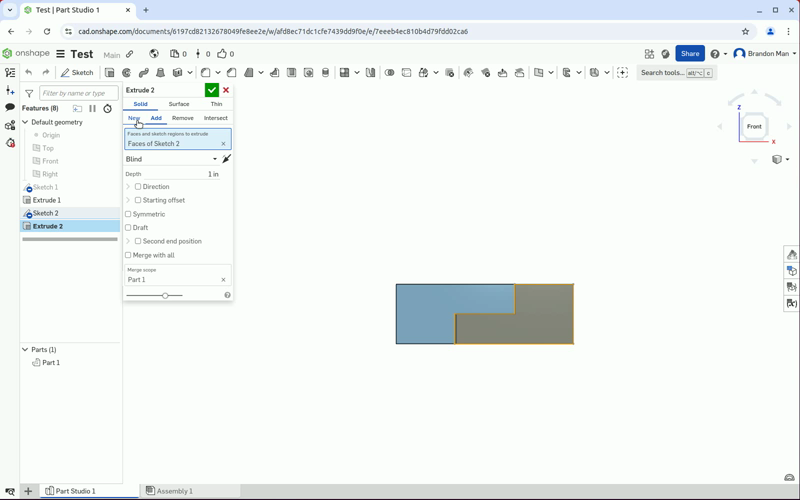
click(137, 120)
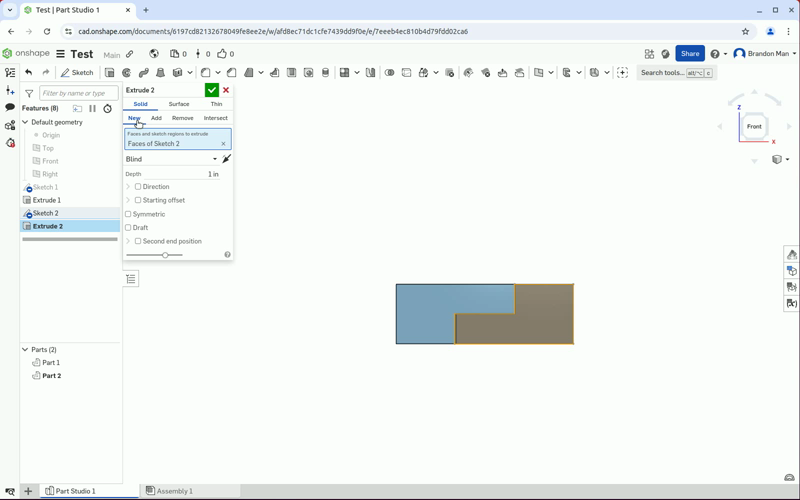
key(tab, 4)
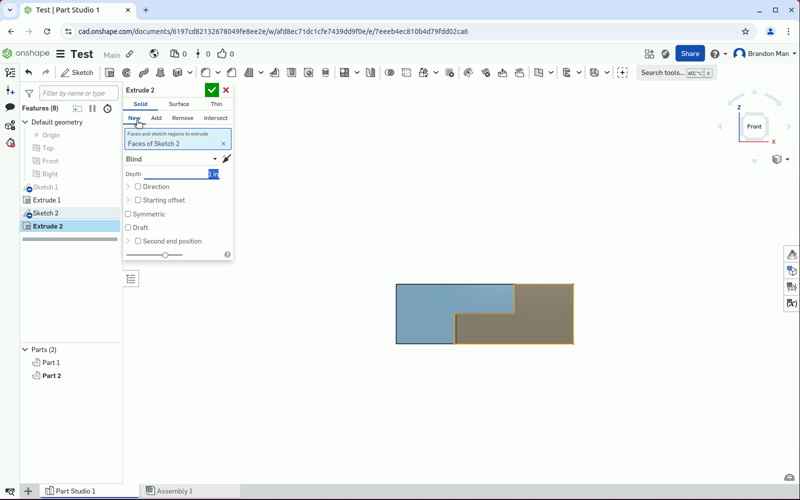
text(12.036)
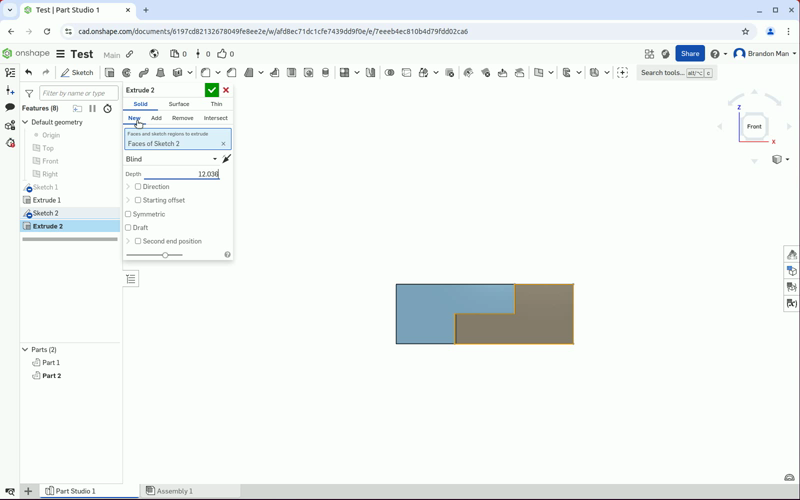
key(enter)
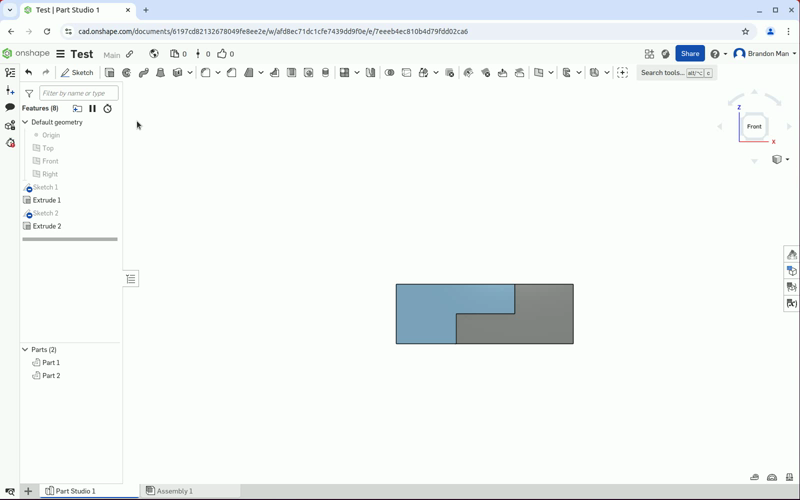
key(shift+h)
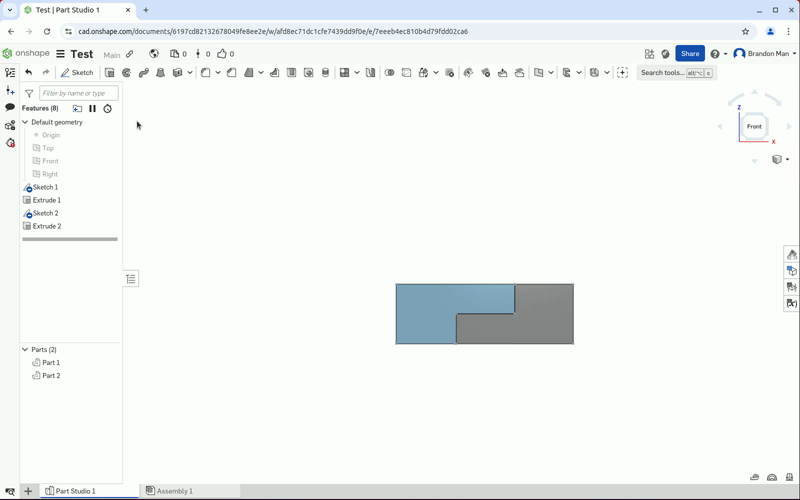
key(shift+h)
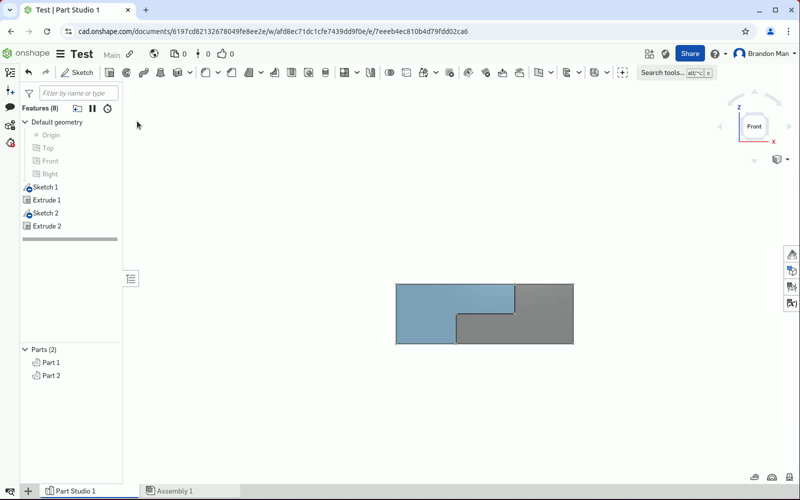
key(shift+7)
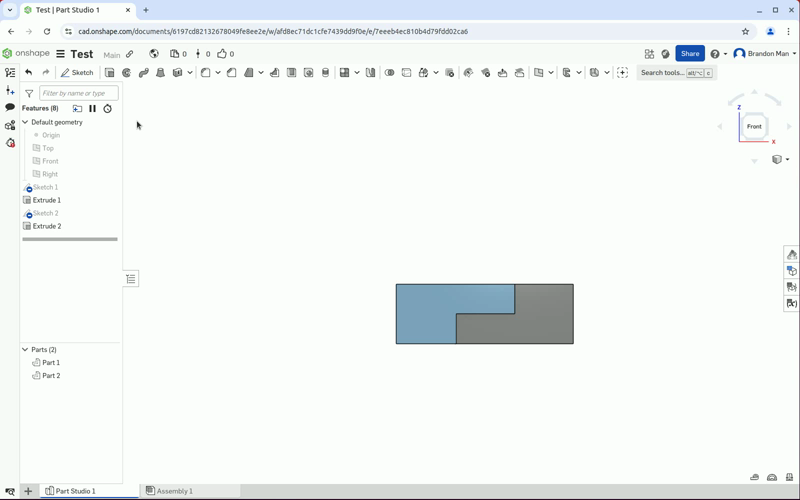
key(left, 2)
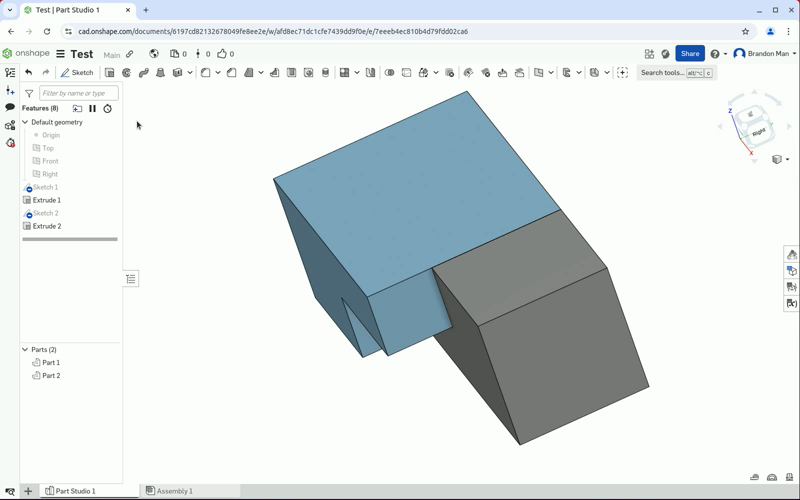
key(down, 2)
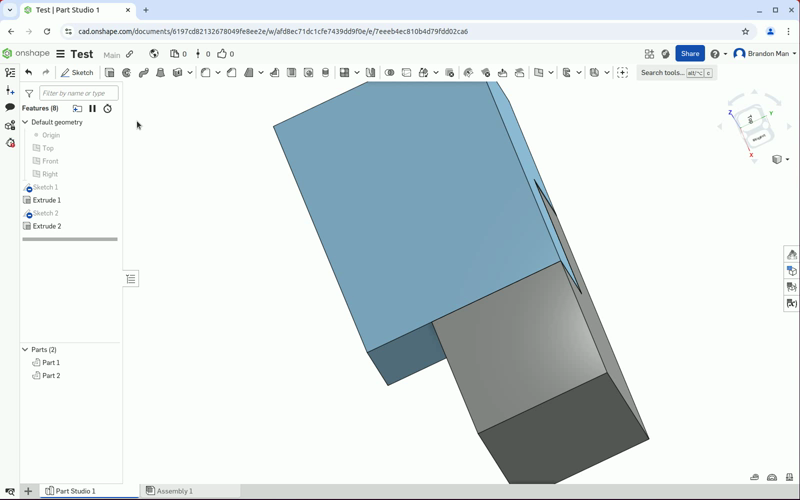
key(up, 2)
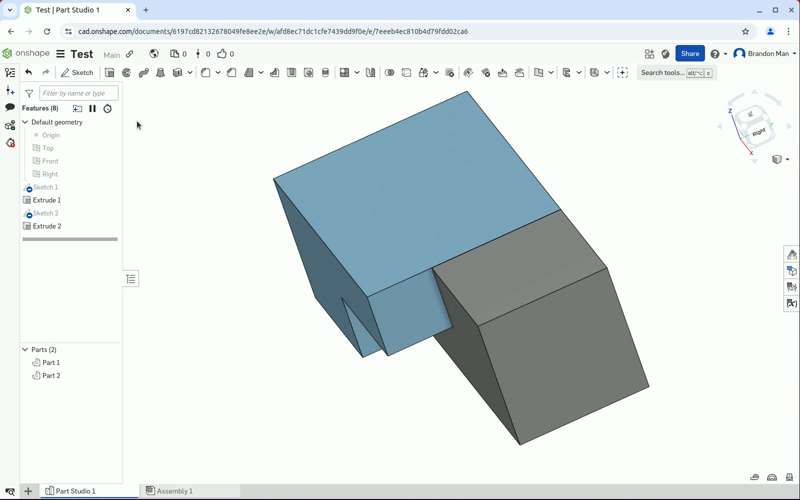
key(right, 2)
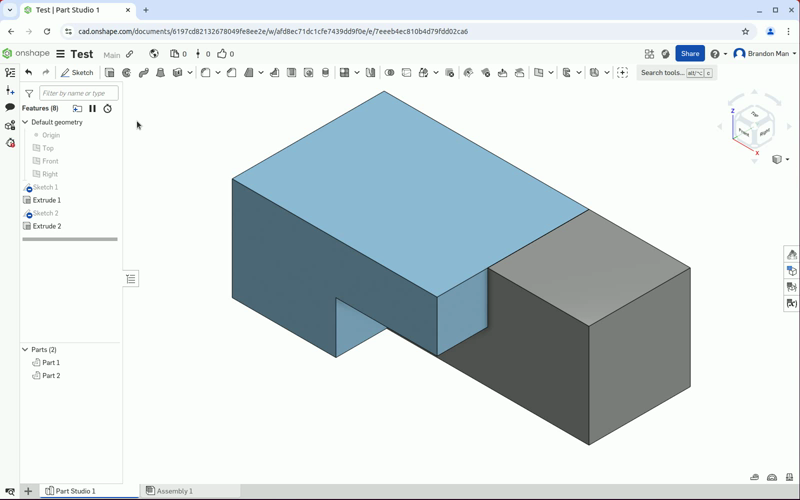
mouse_move(73, 189)
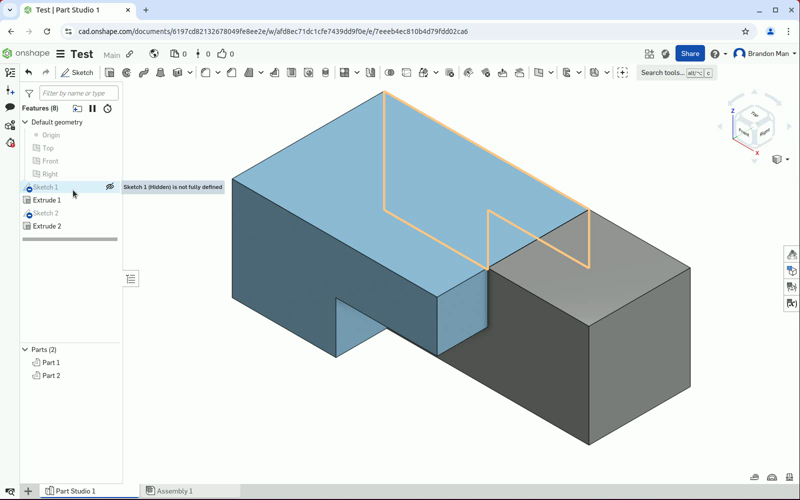
click(73, 189)